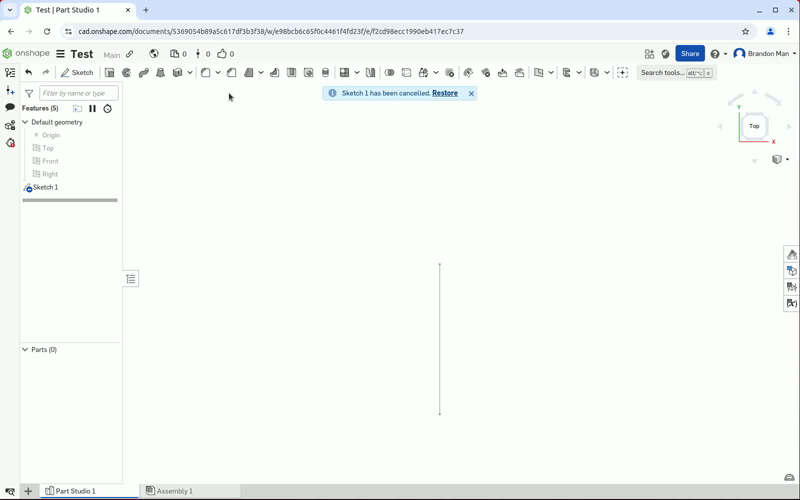
key(shift+h)
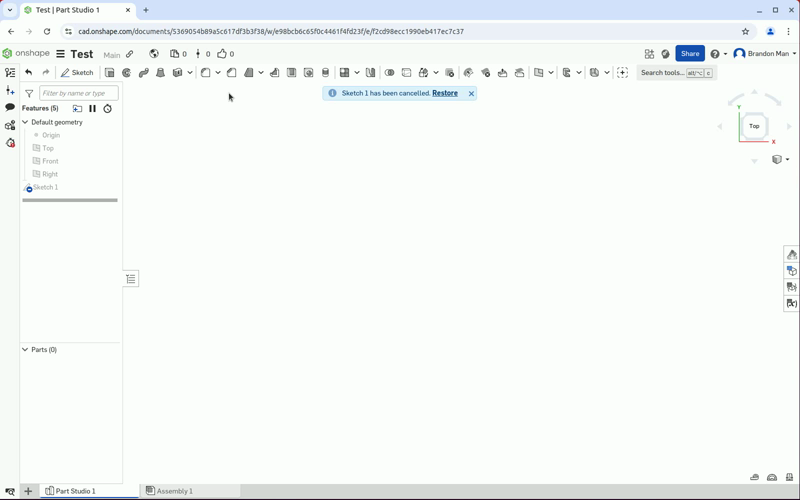
mouse_move(73, 352)
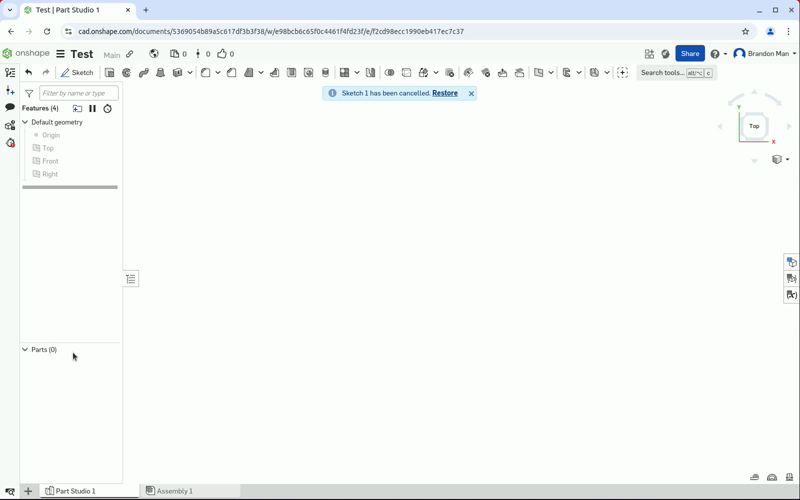
key(y)
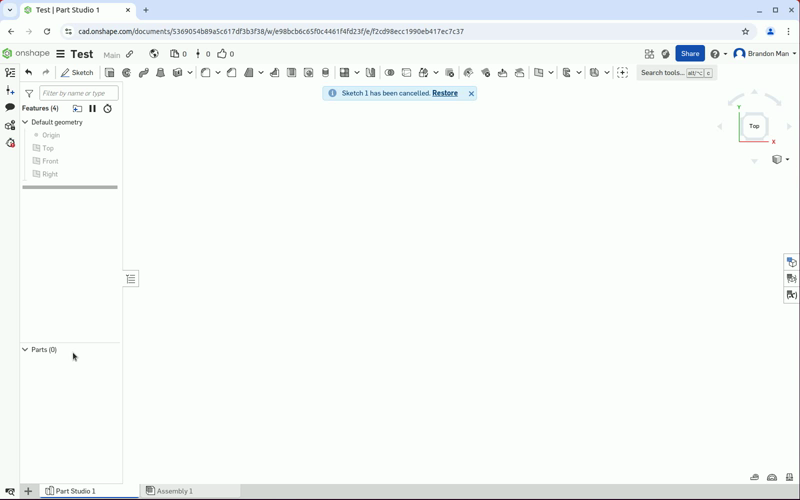
key(shift+p)
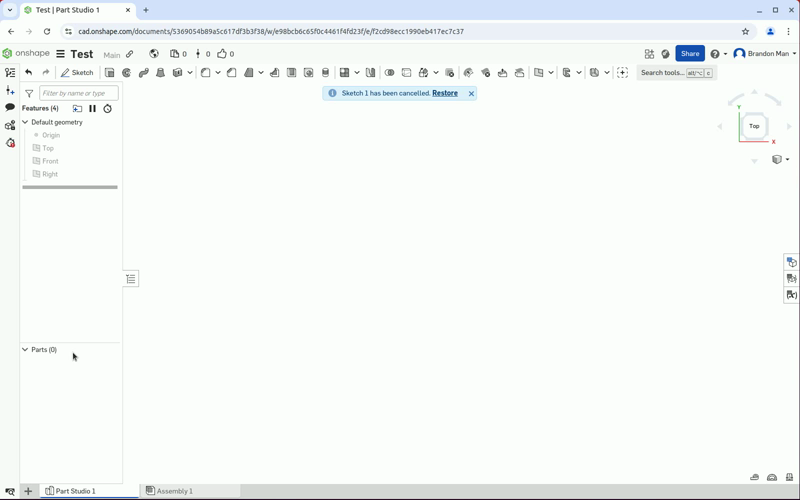
key(space)
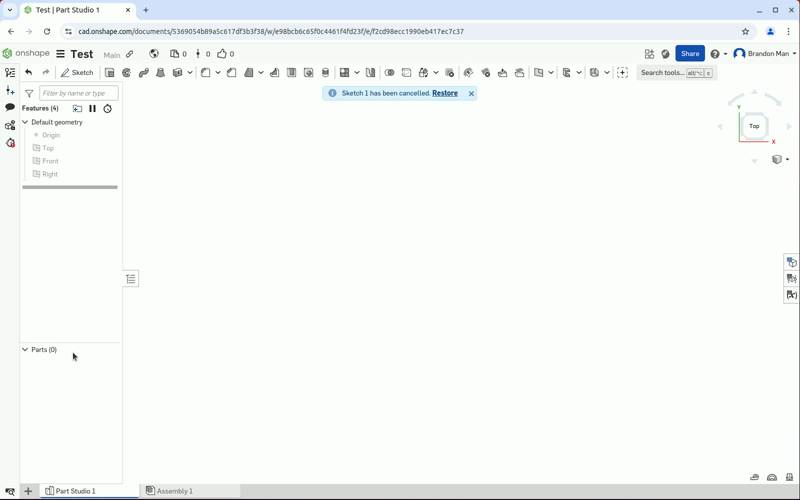
key_down(shift)
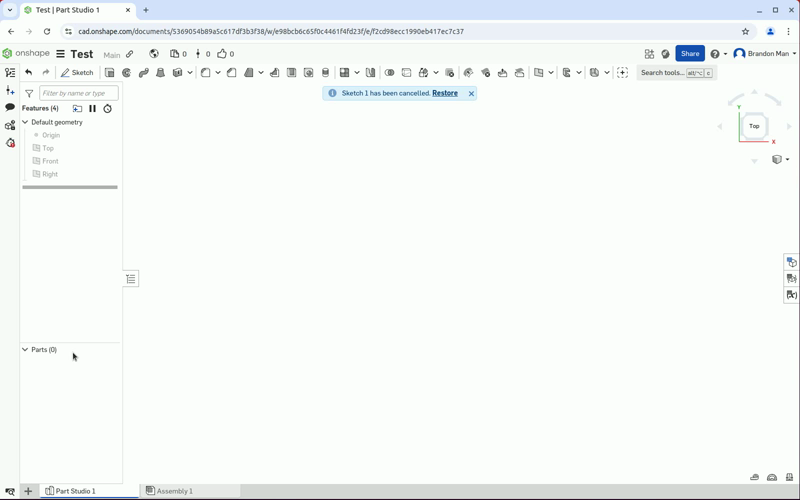
key(up)
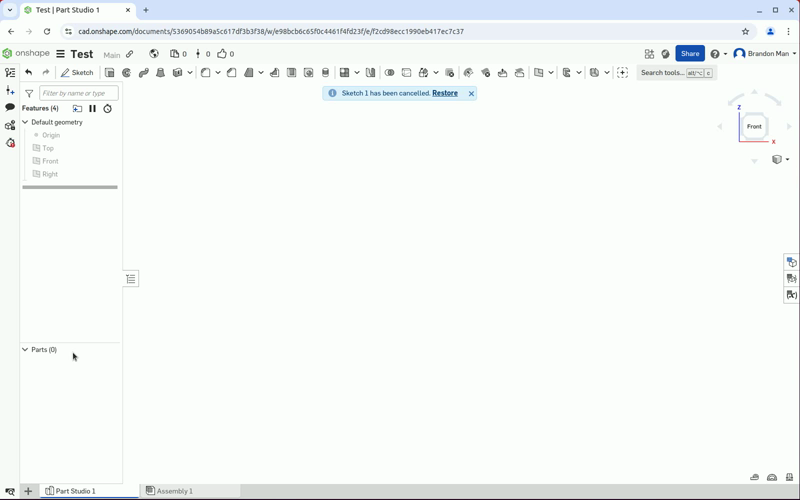
key_up(shift)
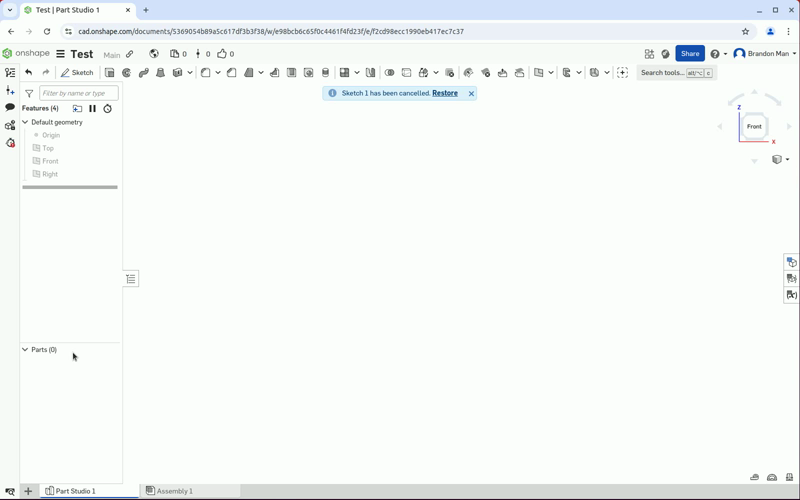
mouse_move(73, 352)
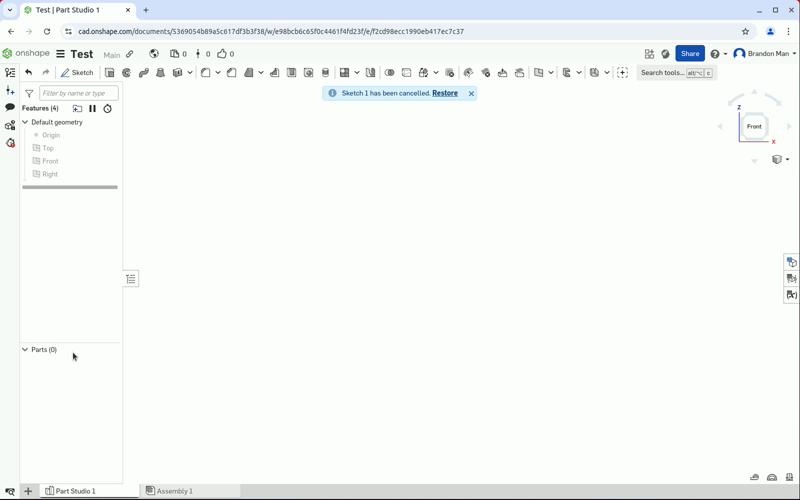
key(shift+y)
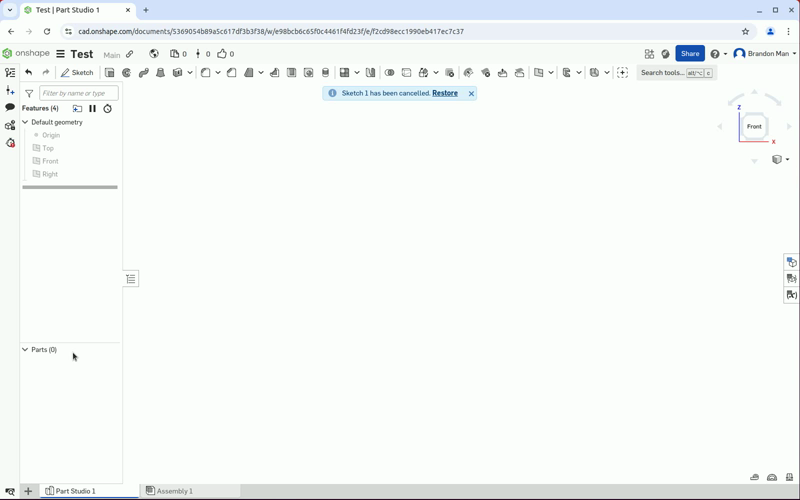
key(shift+s)
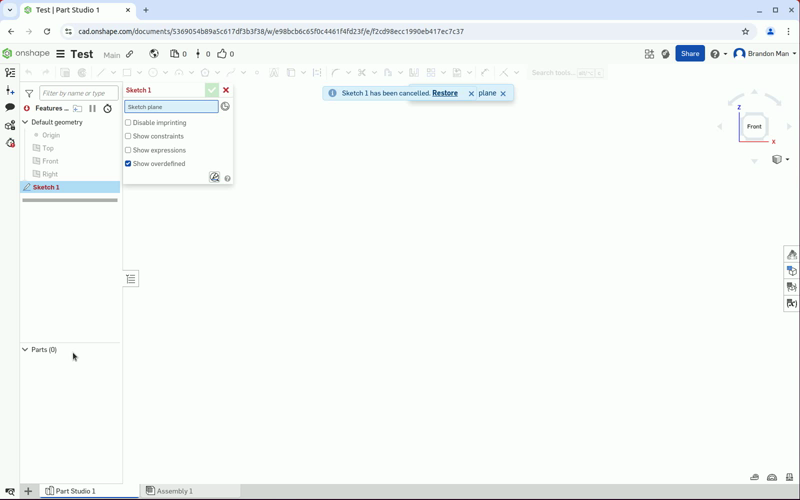
mouse_move(73, 163)
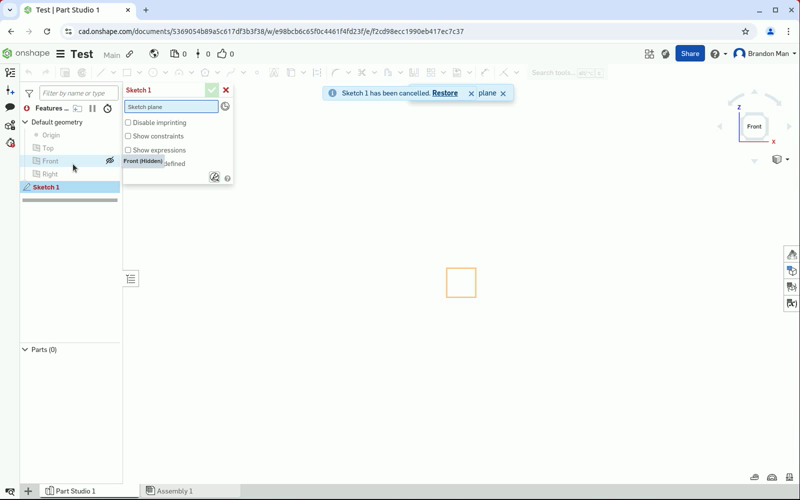
click(73, 163)
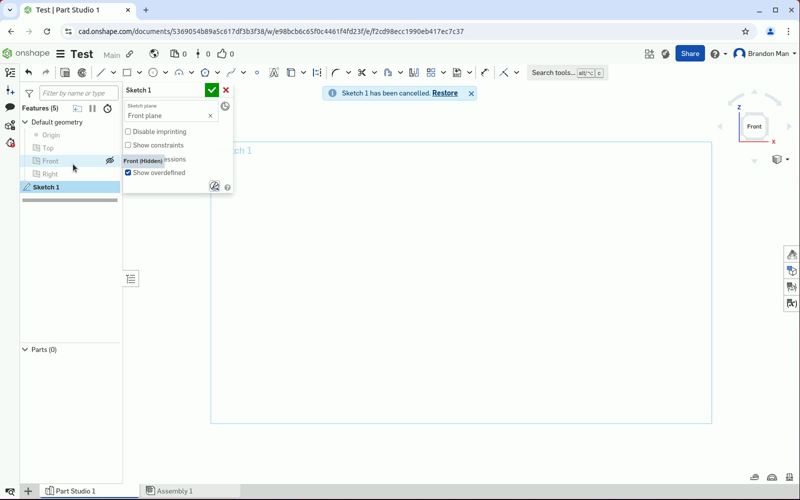
mouse_move(73, 352)
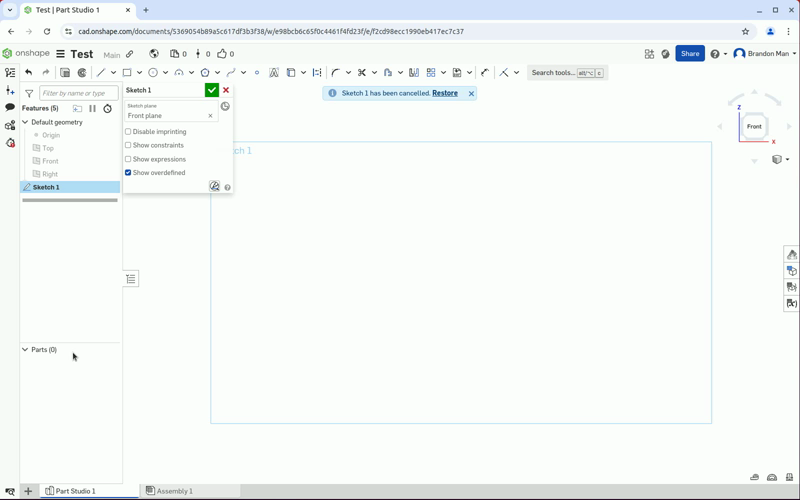
key(y)
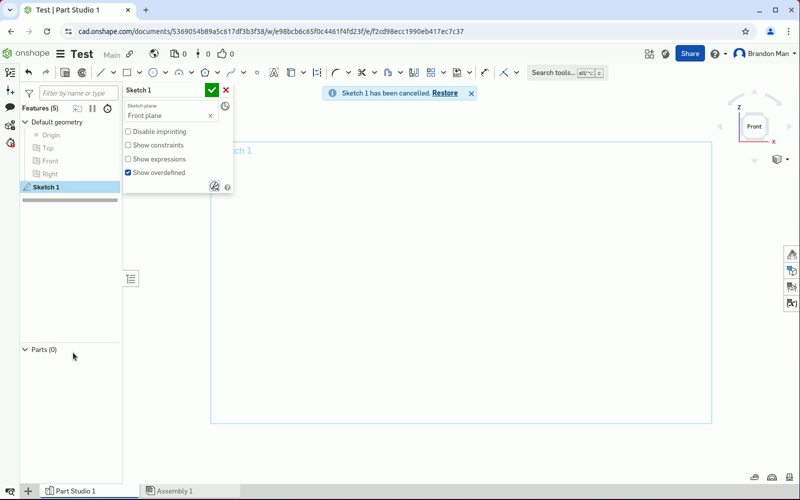
key(l)
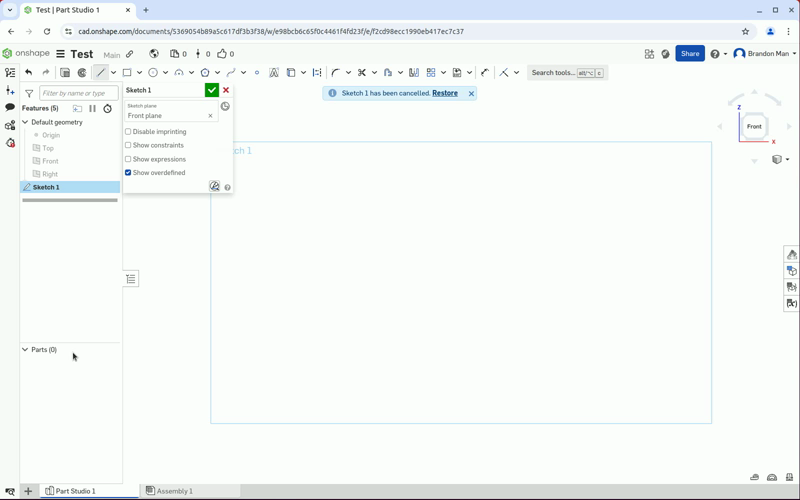
key_down(shift)
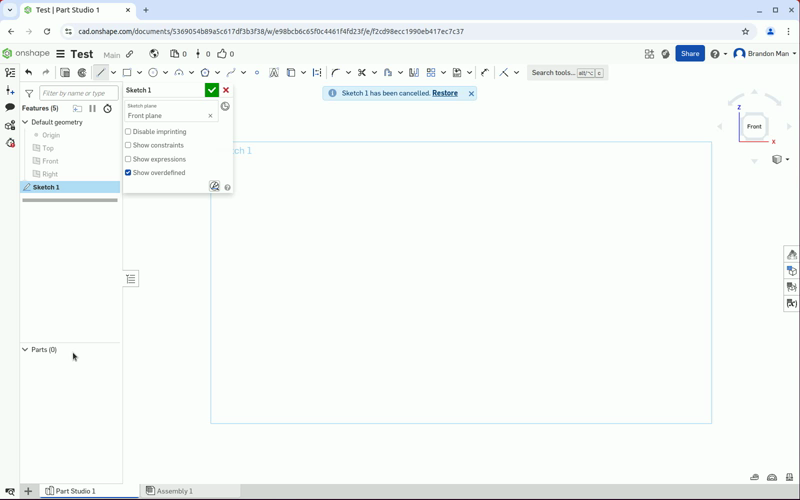
mouse_move(358, 330)
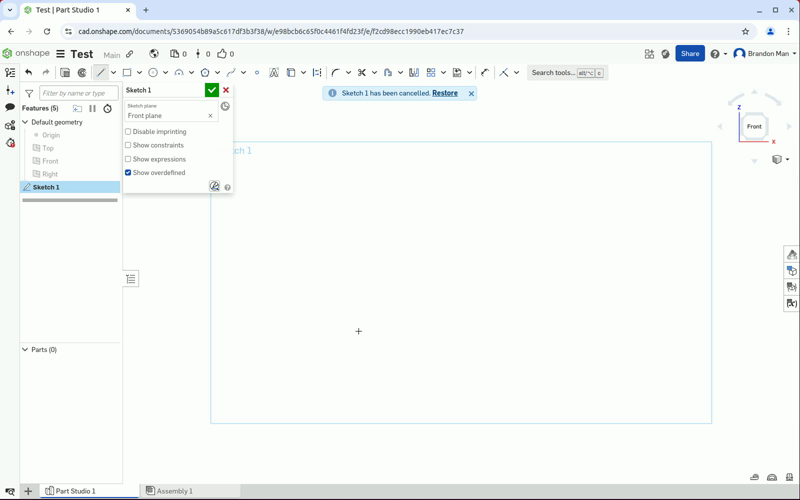
click(358, 330)
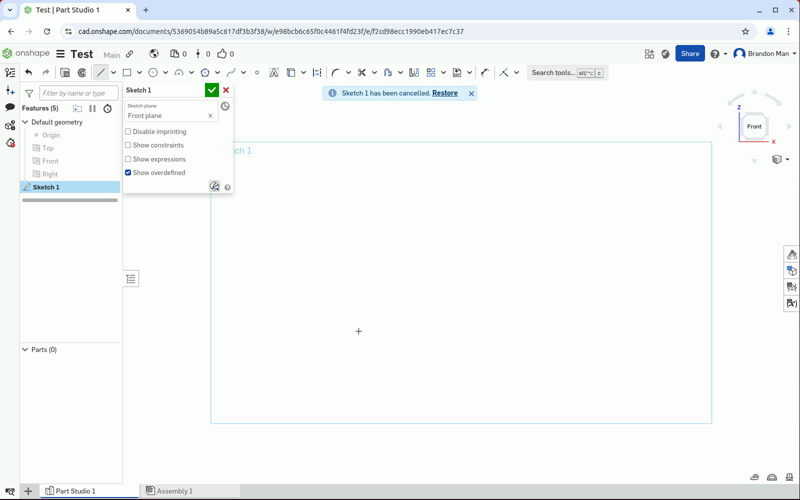
key_up(shift)
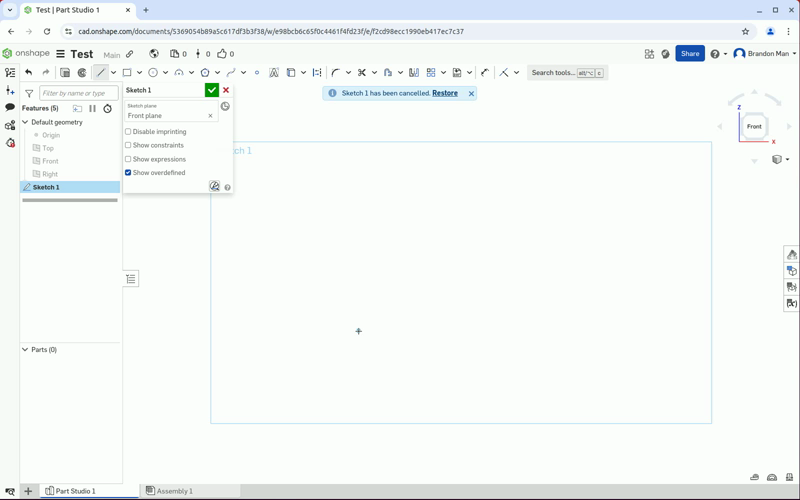
key_down(shift)
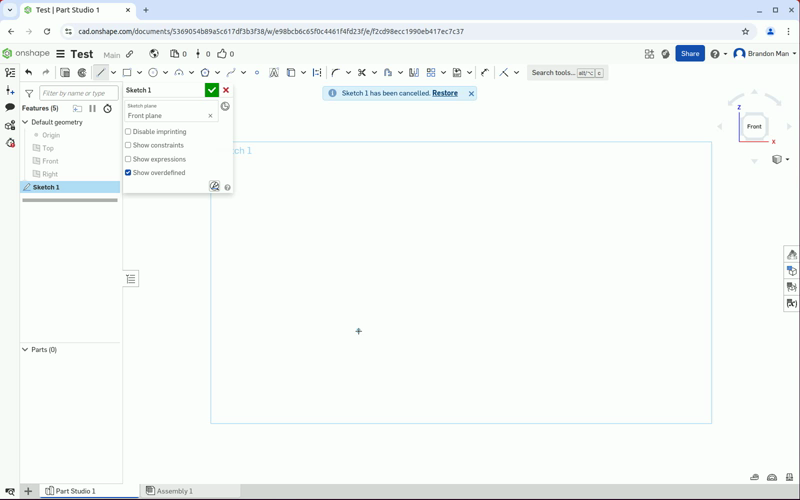
mouse_move(572, 330)
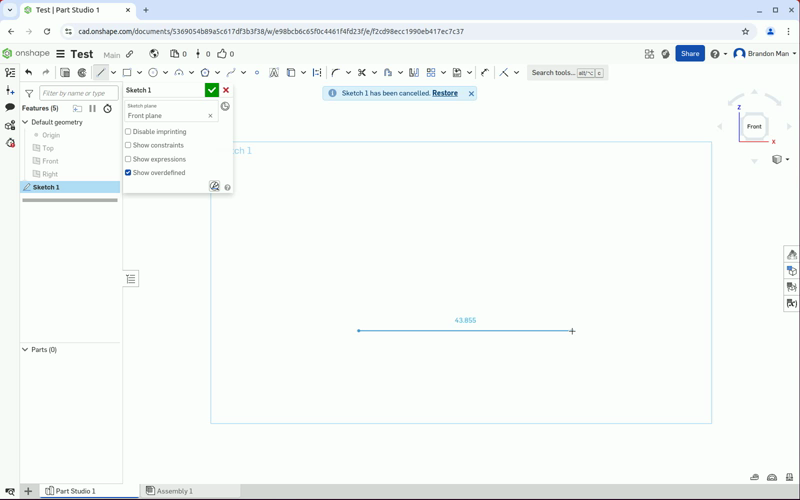
click(572, 330)
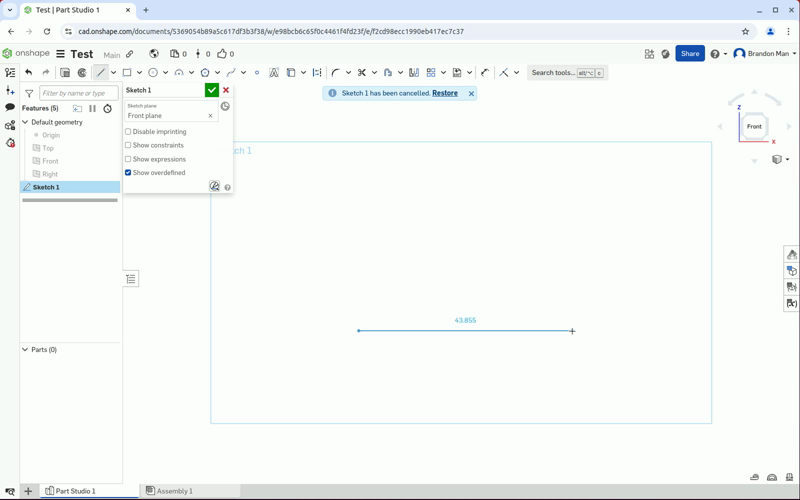
key_up(shift)
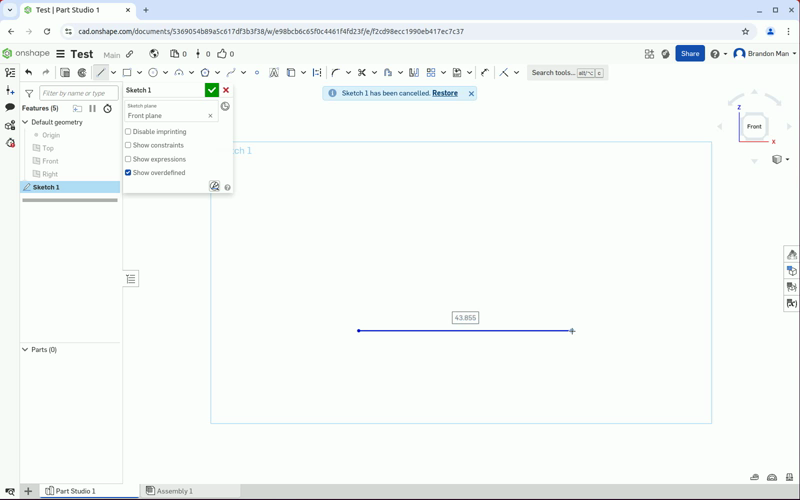
key_down(shift)
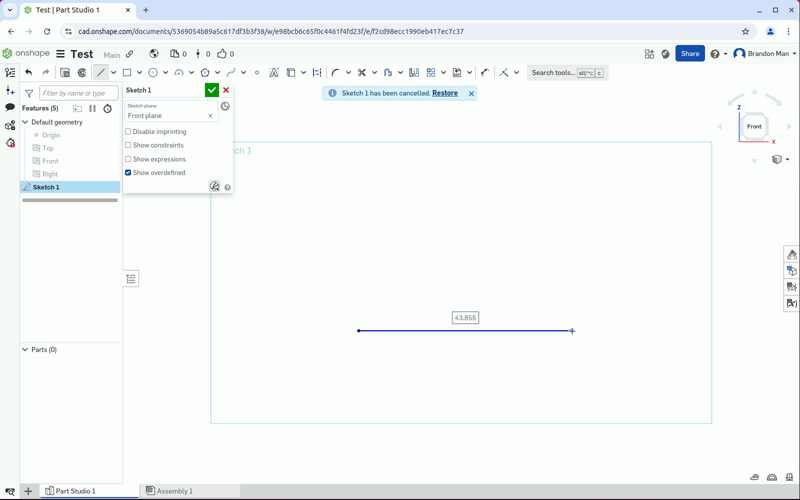
mouse_move(572, 234)
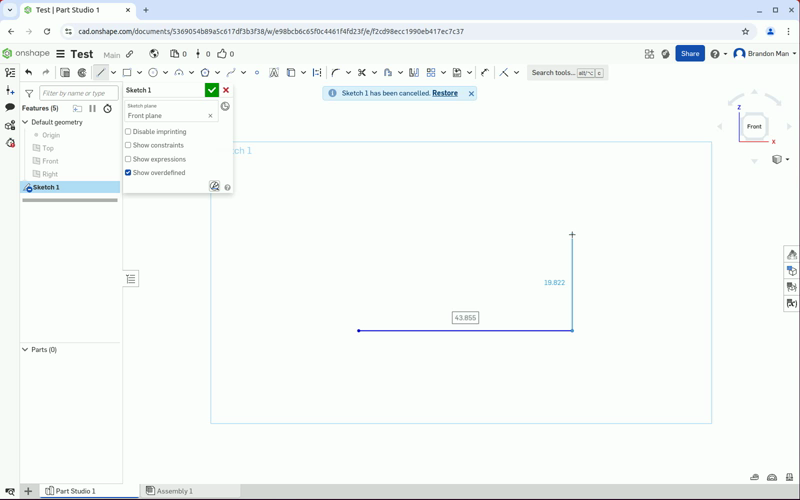
click(572, 234)
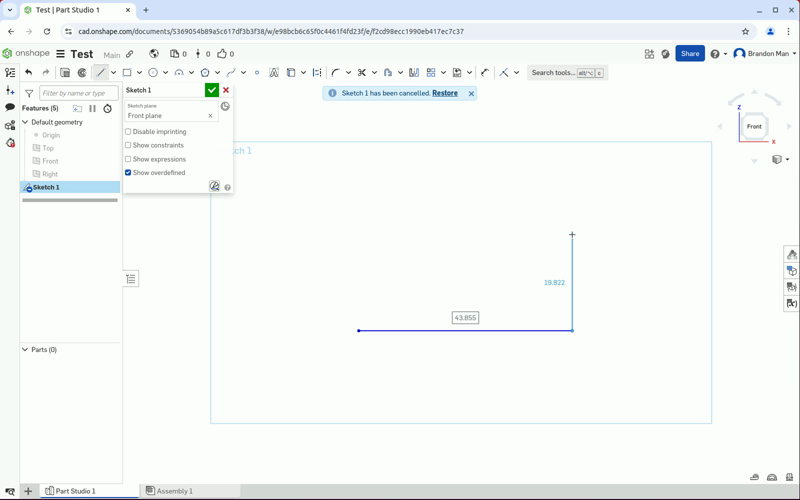
key_up(shift)
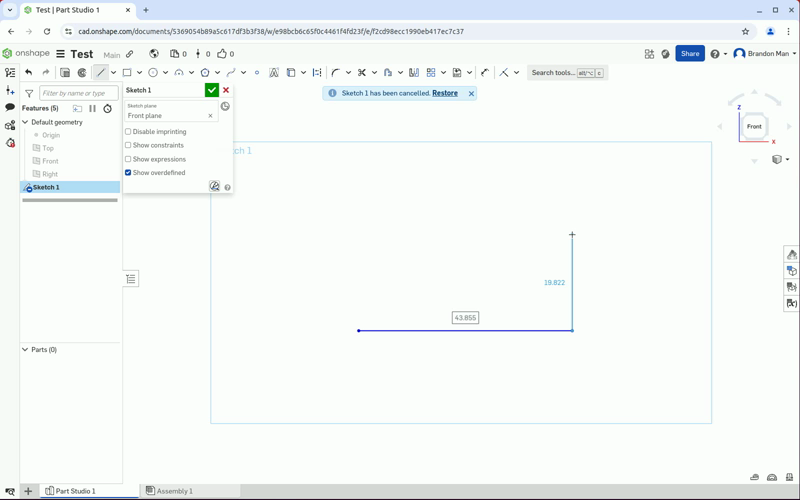
key_down(shift)
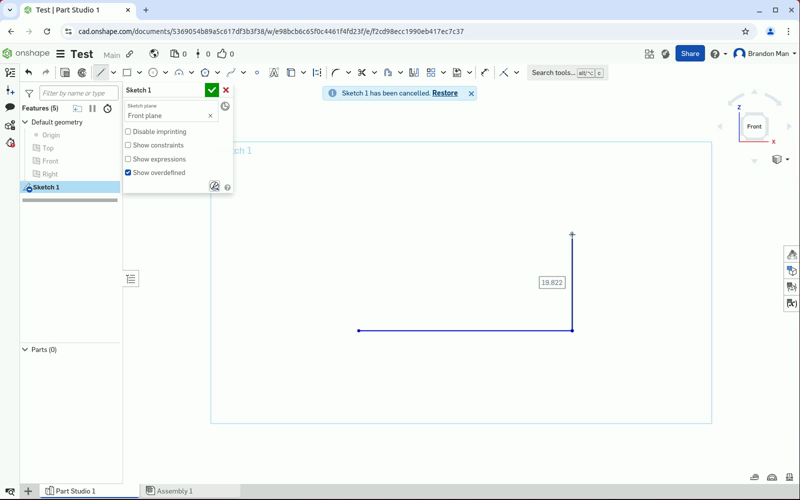
mouse_move(358, 234)
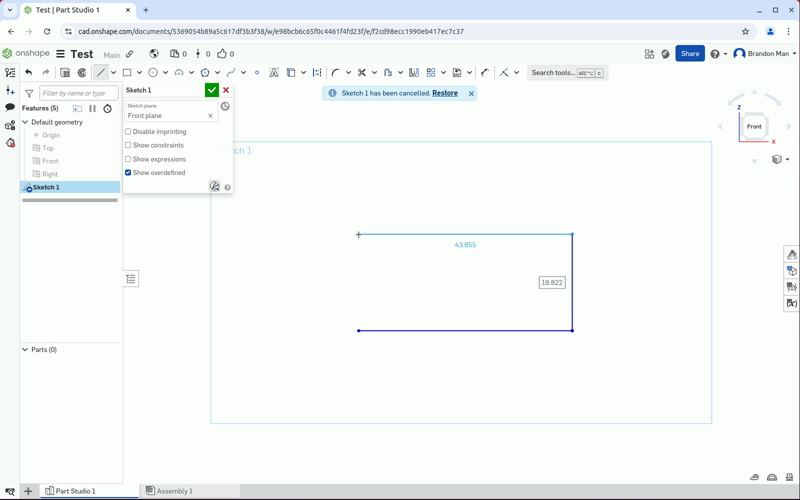
click(358, 234)
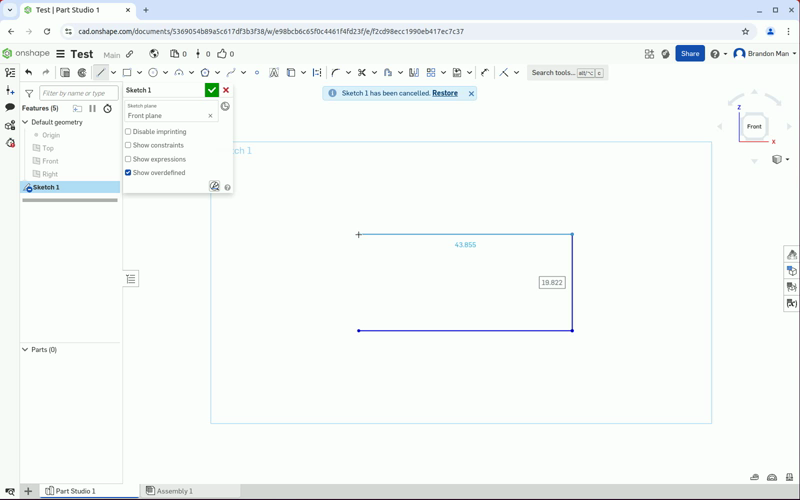
key_up(shift)
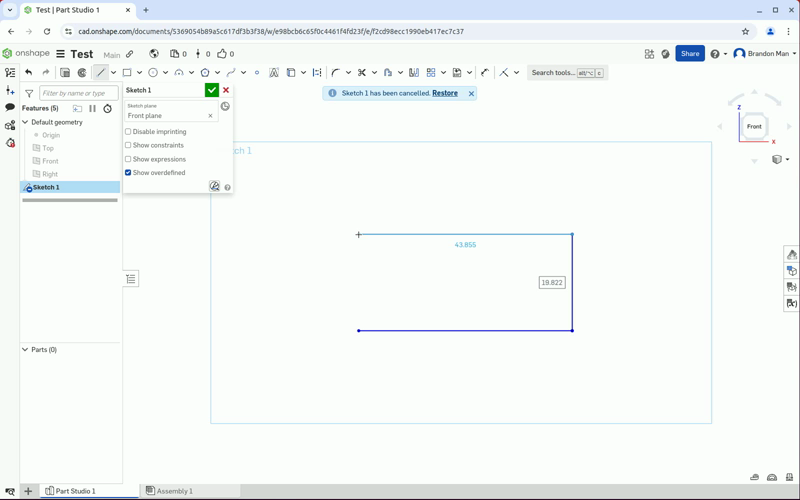
key_down(shift)
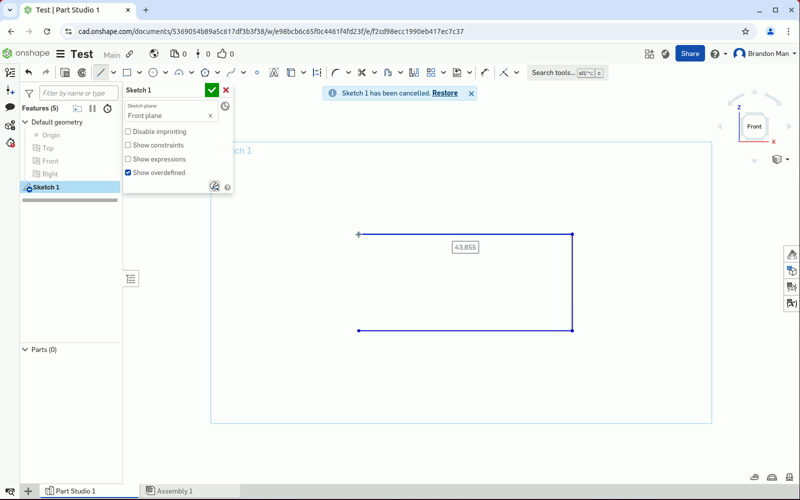
mouse_move(358, 330)
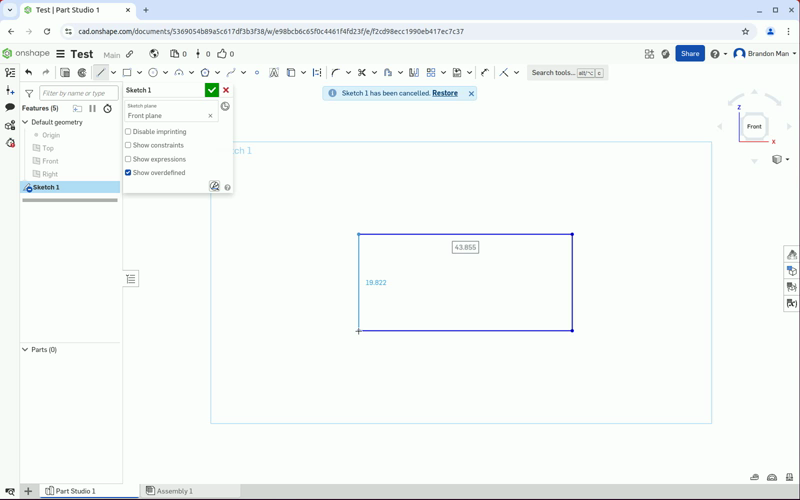
key_up(shift)
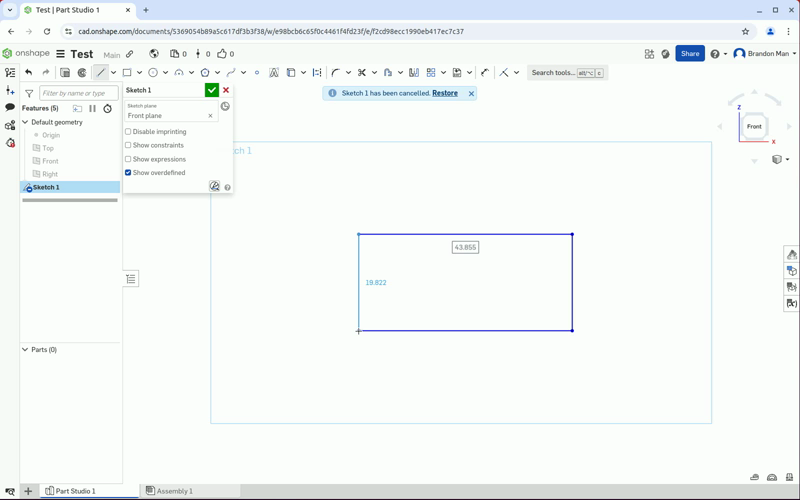
click(358, 330)
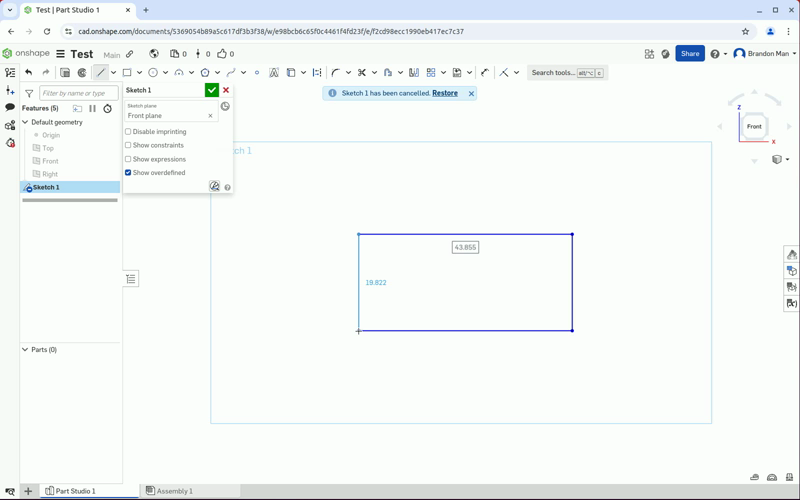
key(esc)
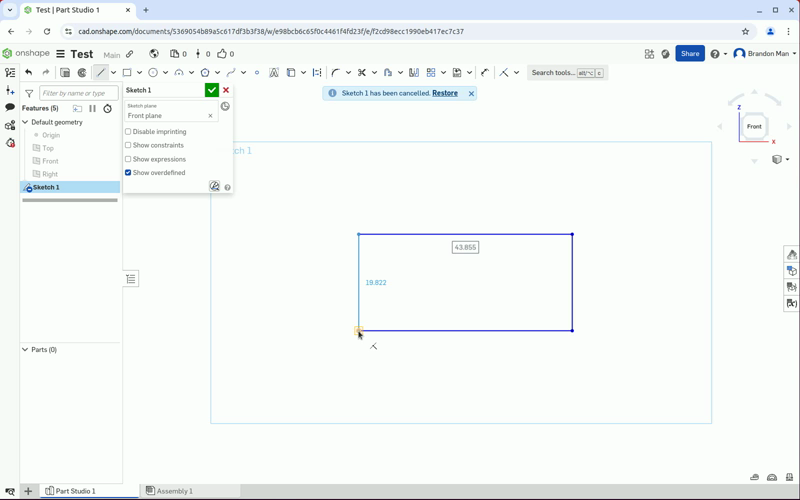
mouse_move(390, 308)
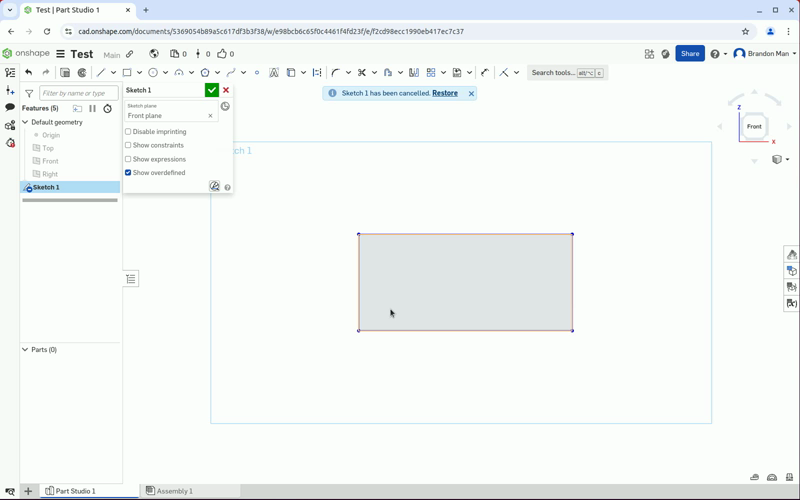
click(390, 308)
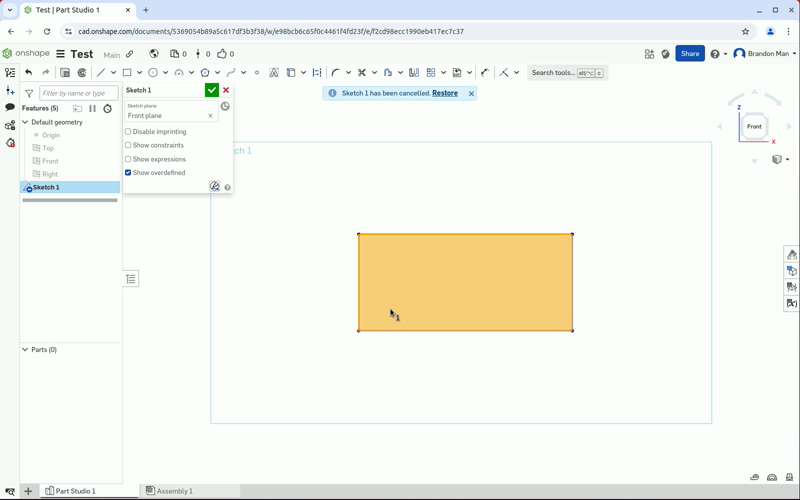
mouse_move(73, 352)
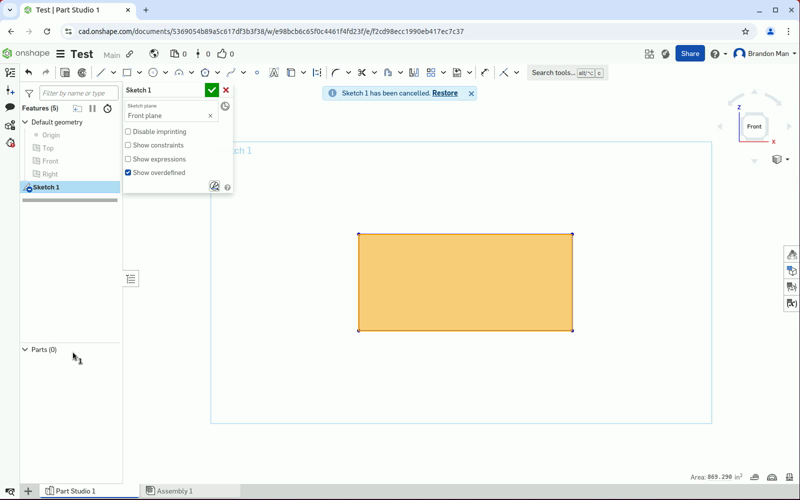
key(shift+y)
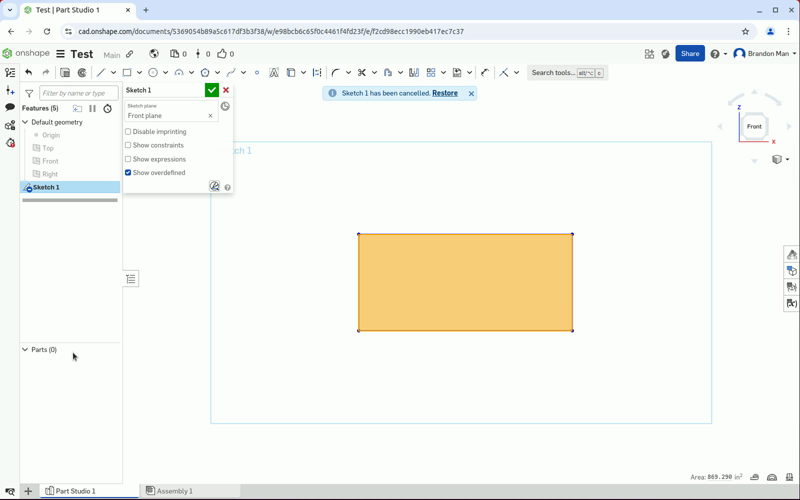
key(shift+e)
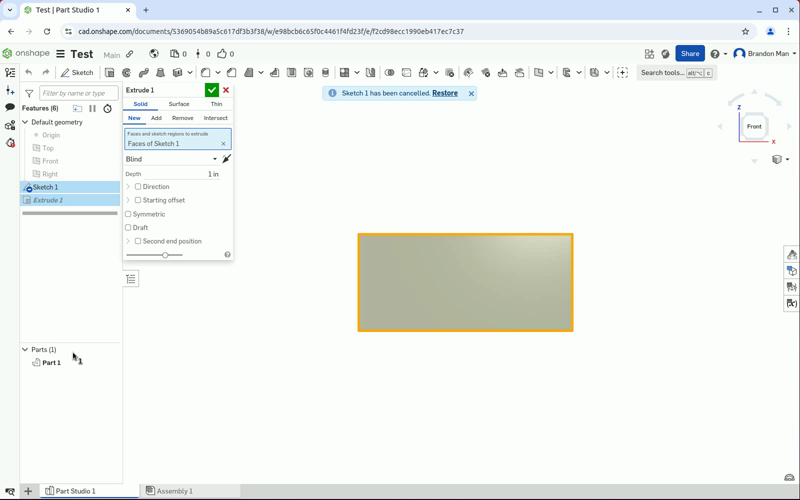
mouse_move(143, 106)
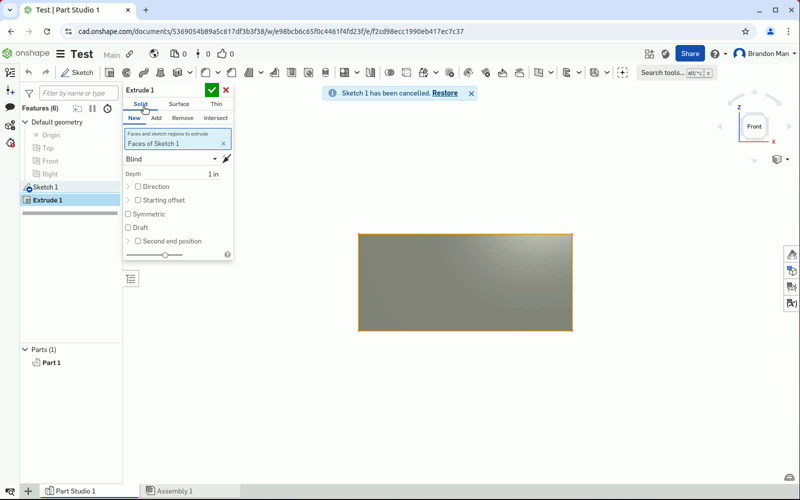
click(143, 106)
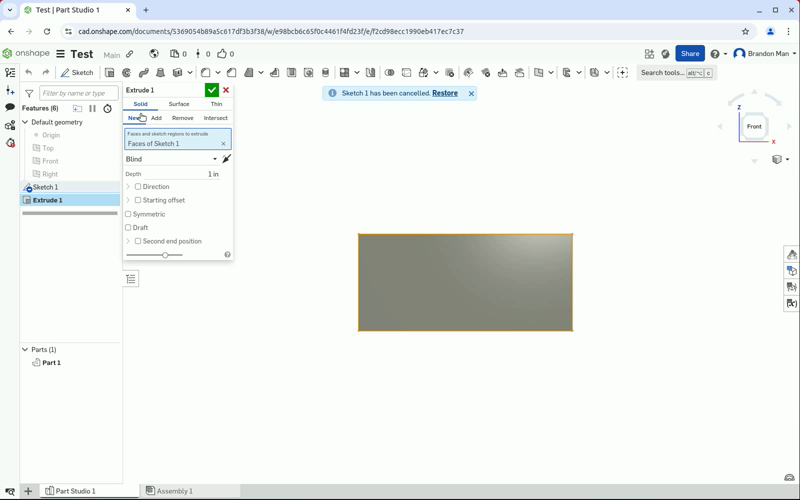
mouse_move(137, 120)
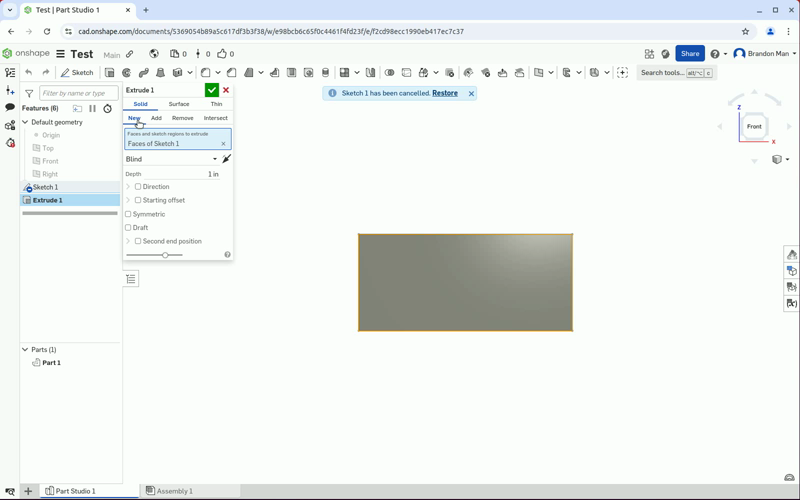
click(137, 120)
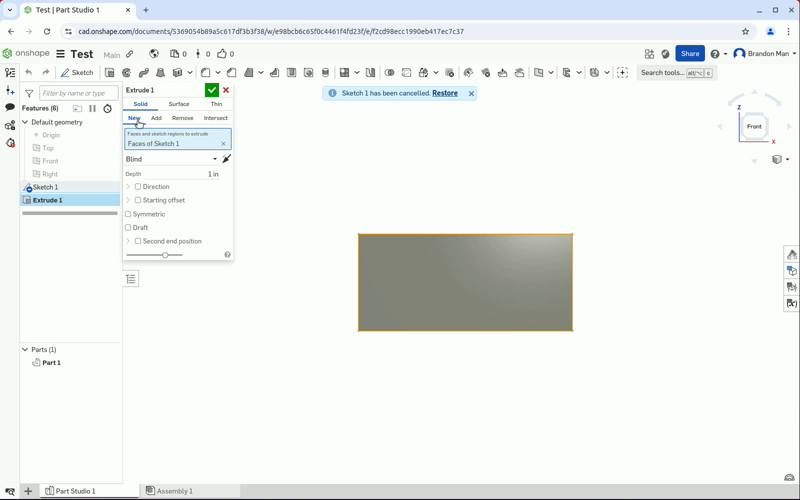
key(tab, 4)
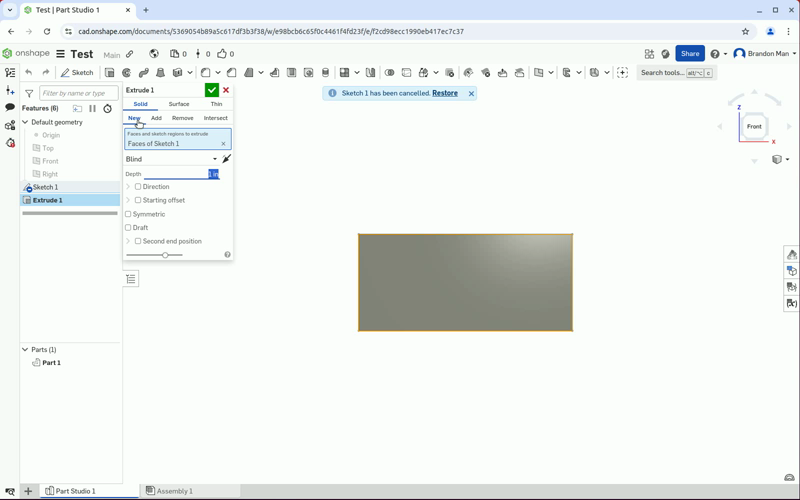
text(9.628)
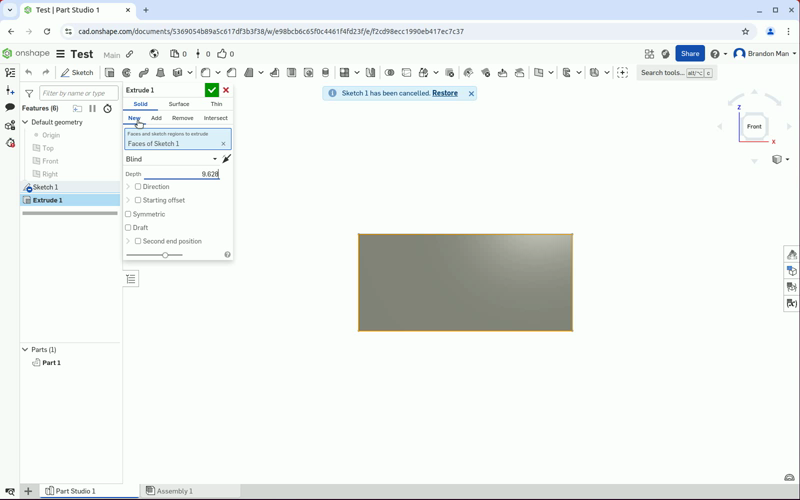
key(enter)
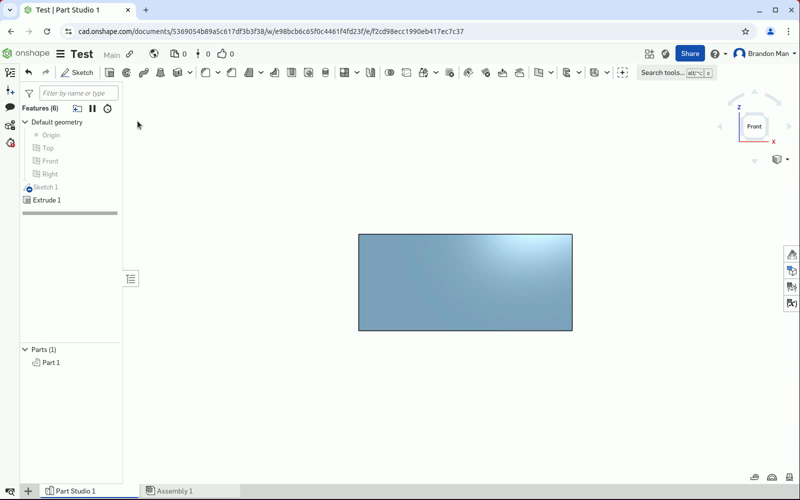
key(shift+h)
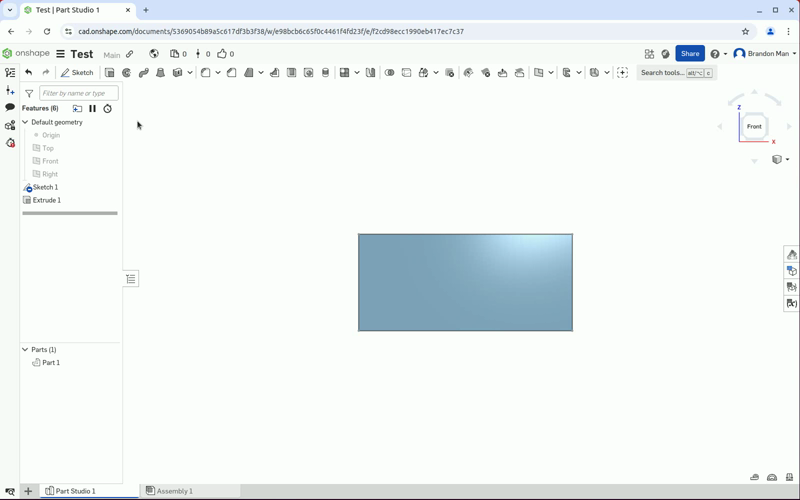
key(shift+h)
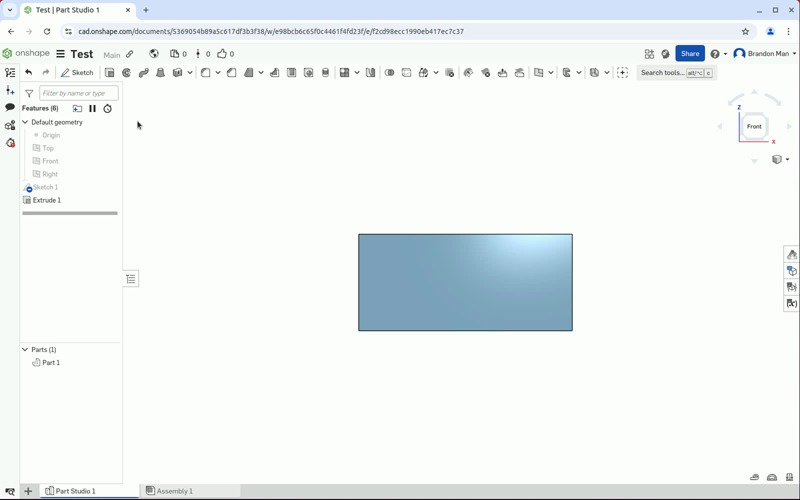
mouse_move(73, 189)
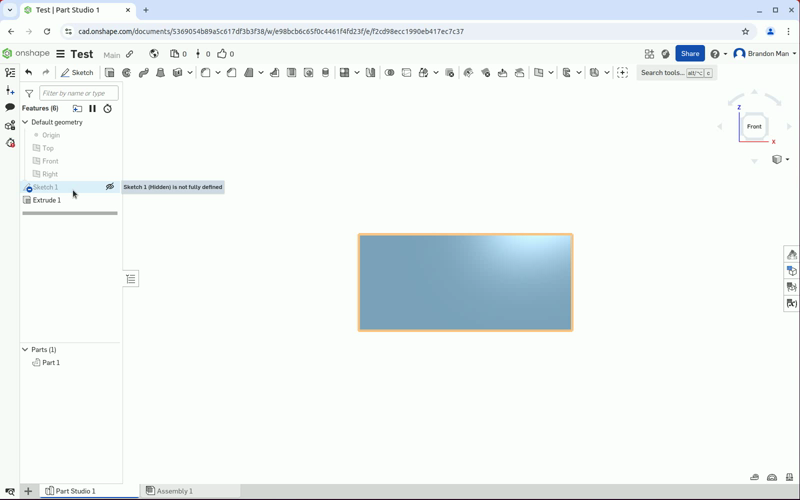
click(73, 189)
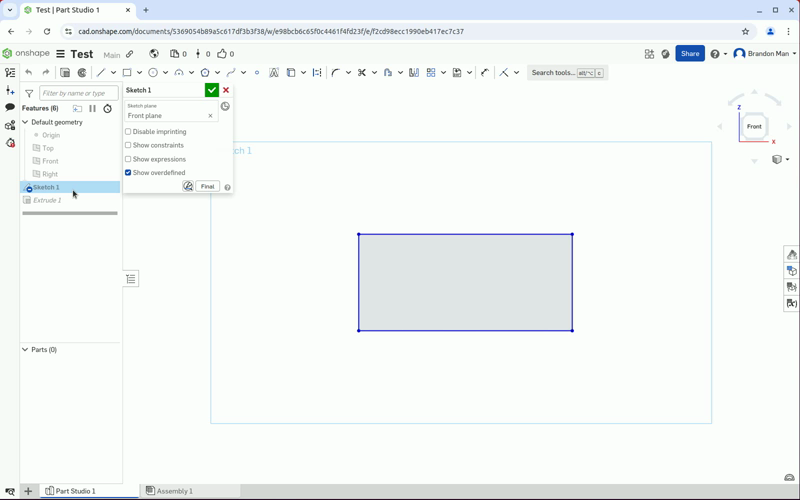
mouse_move(229, 92)
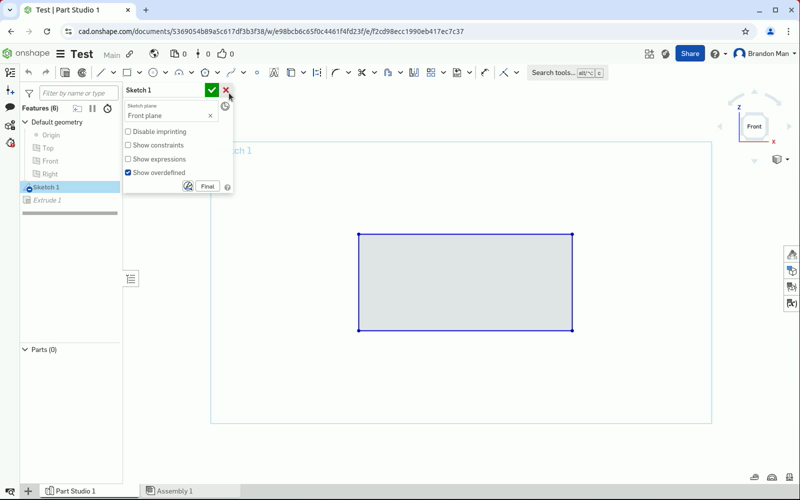
click(229, 92)
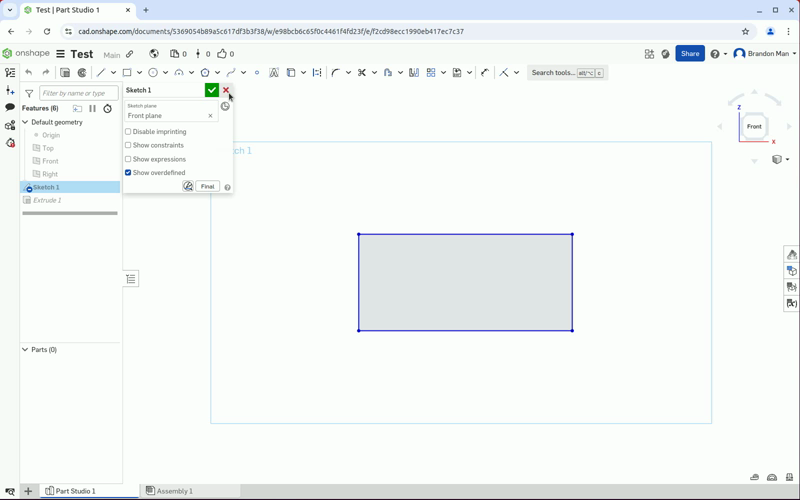
key(shift+s)
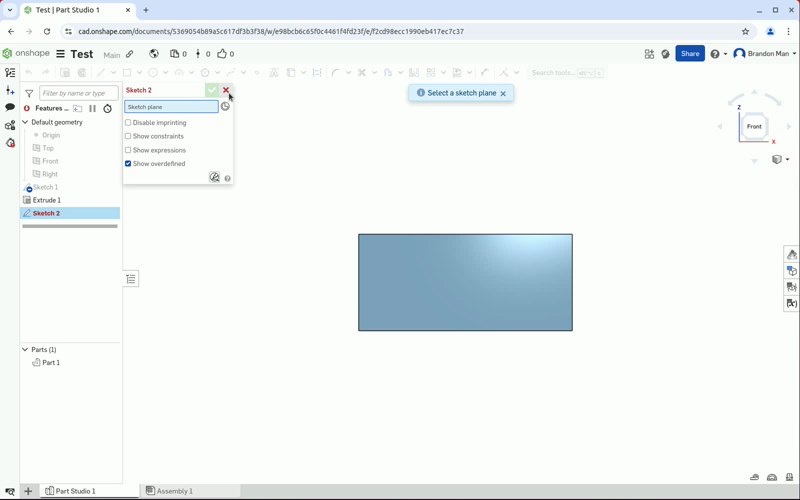
mouse_move(73, 163)
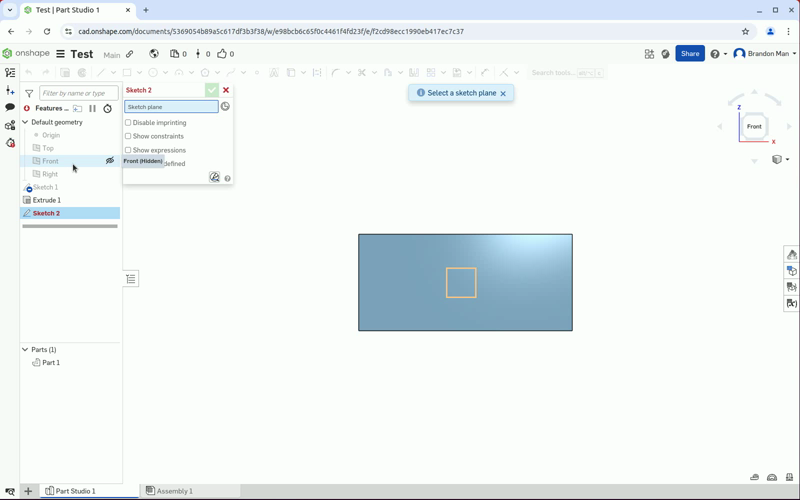
click(73, 163)
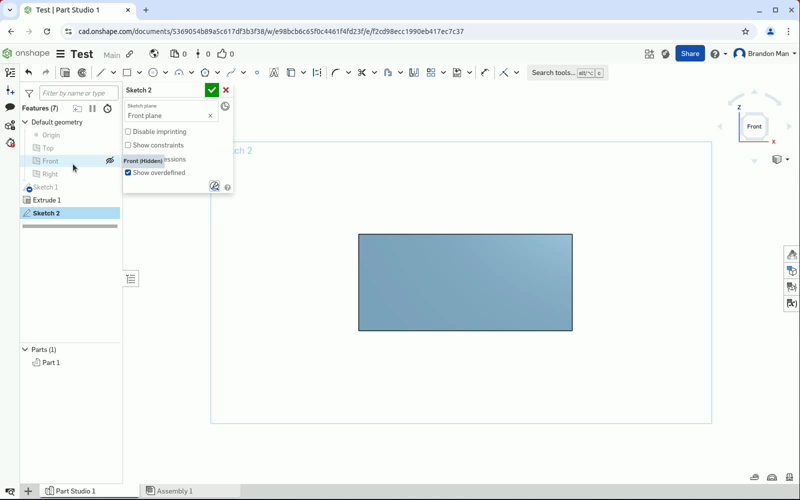
mouse_move(73, 352)
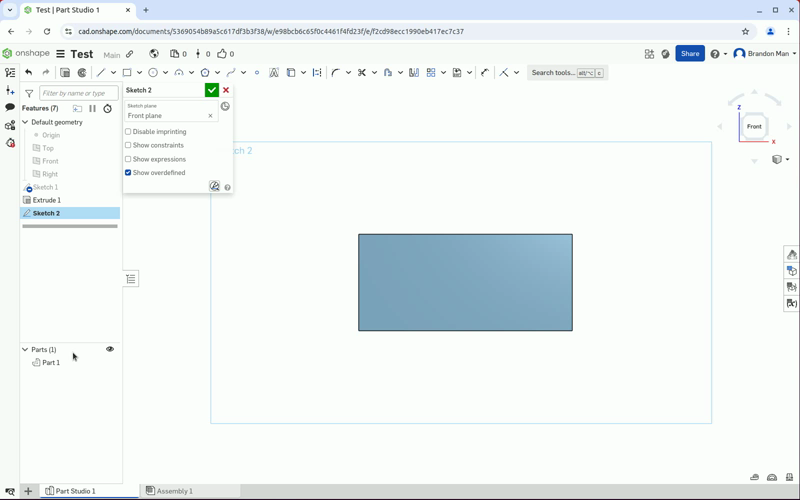
key(y)
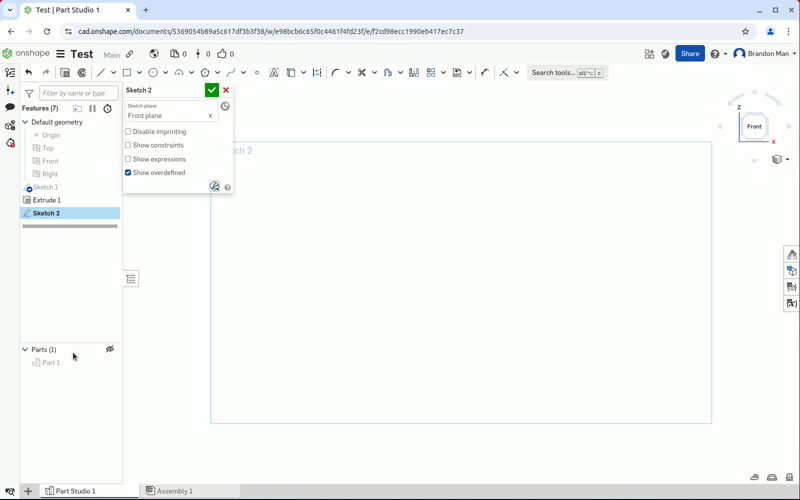
key(l)
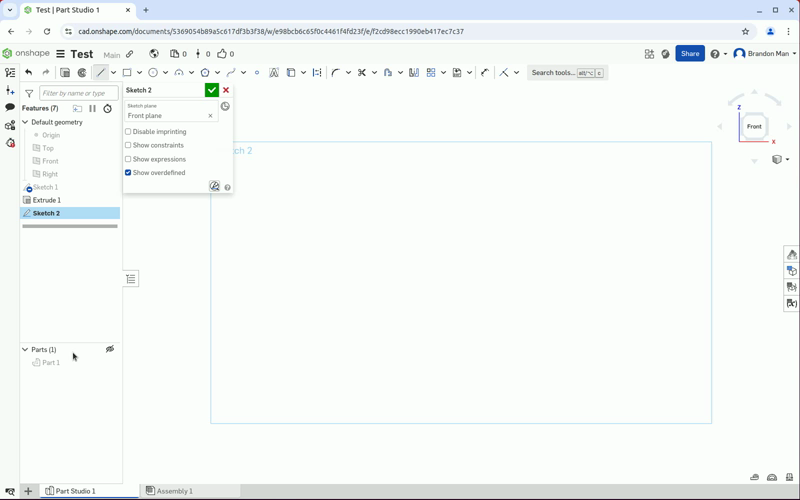
key_down(shift)
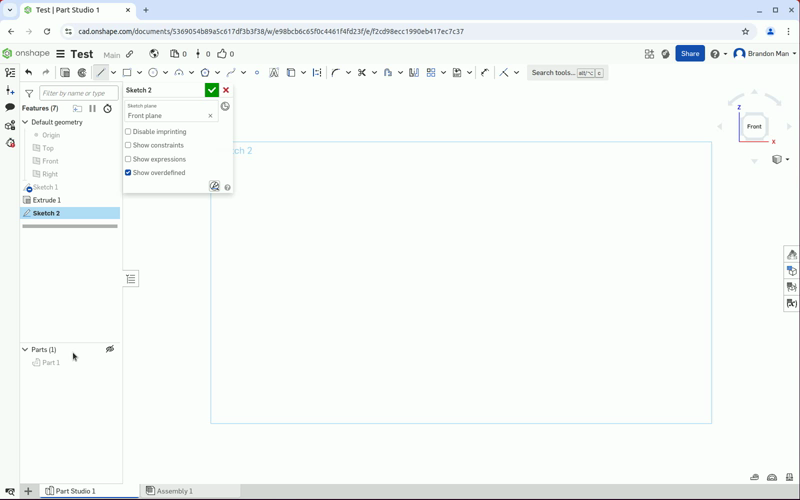
mouse_move(358, 330)
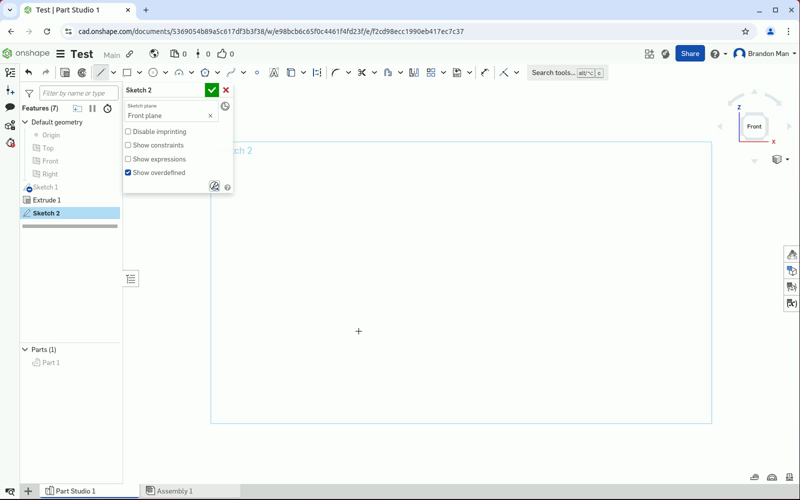
click(358, 330)
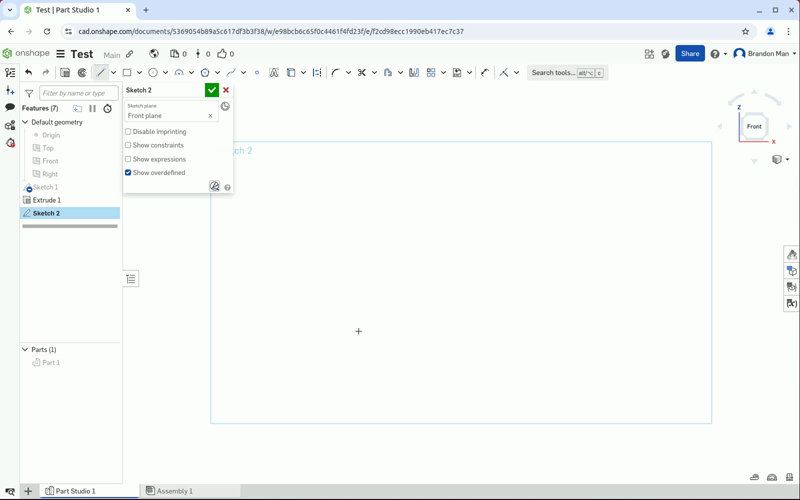
key_up(shift)
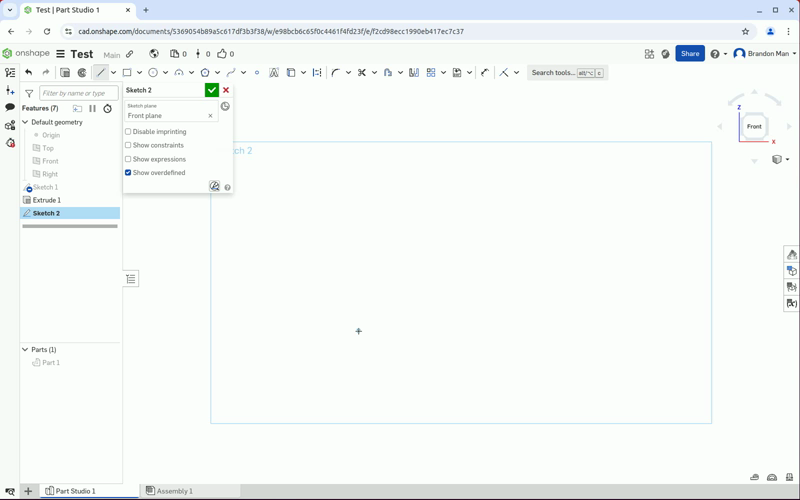
key_down(shift)
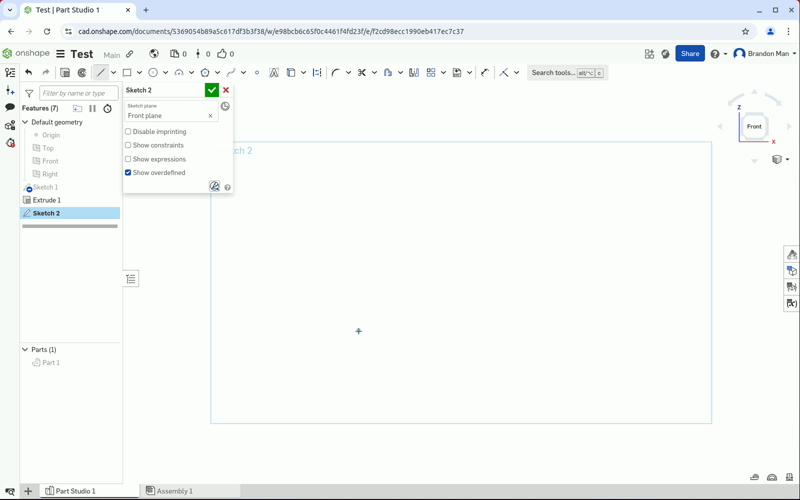
mouse_move(572, 330)
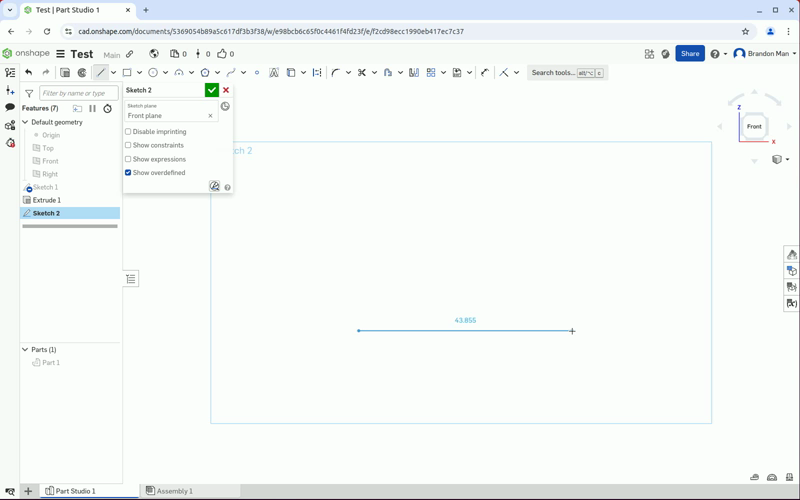
click(572, 330)
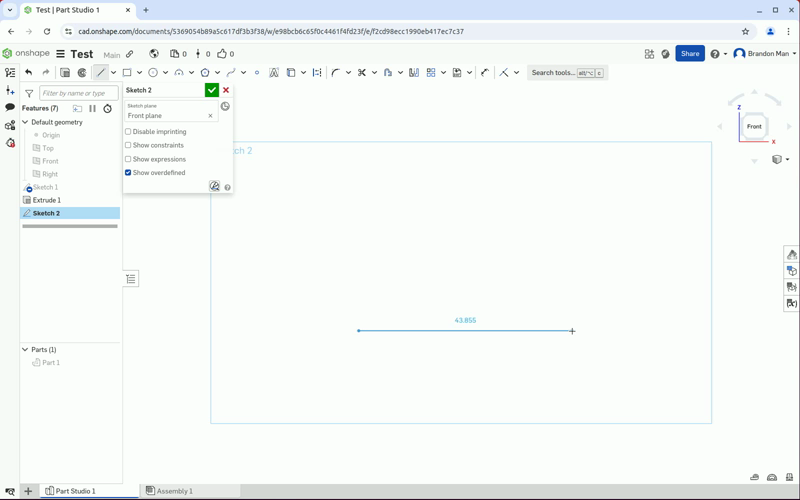
key_up(shift)
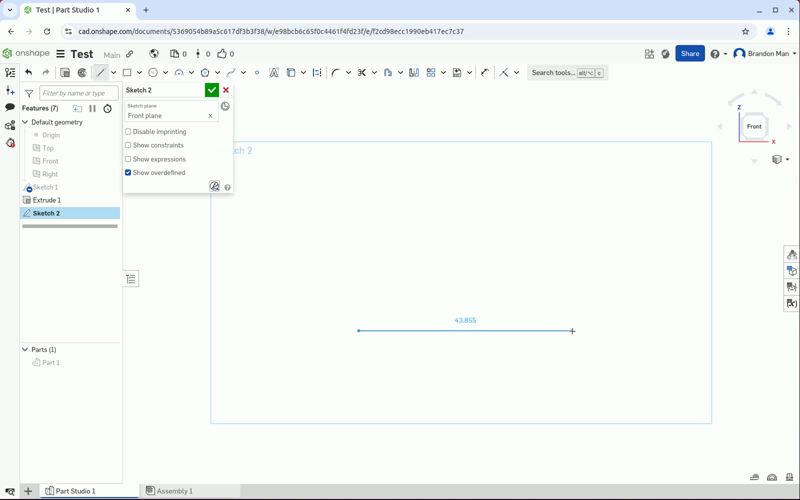
key_down(shift)
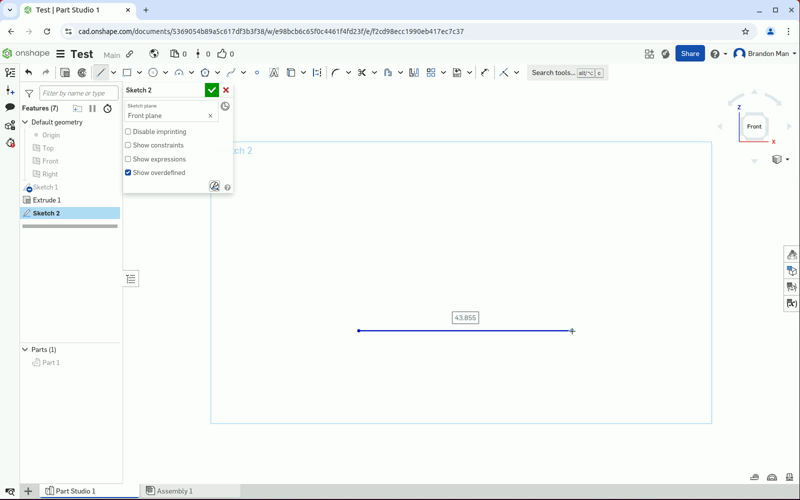
mouse_move(572, 234)
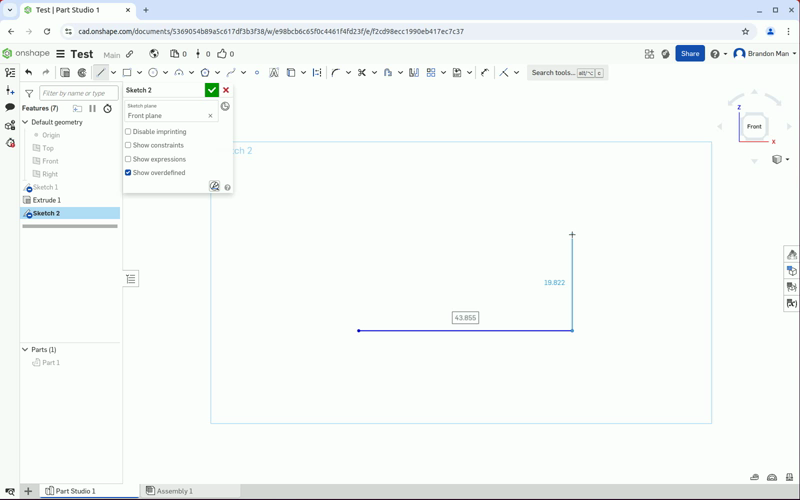
click(572, 234)
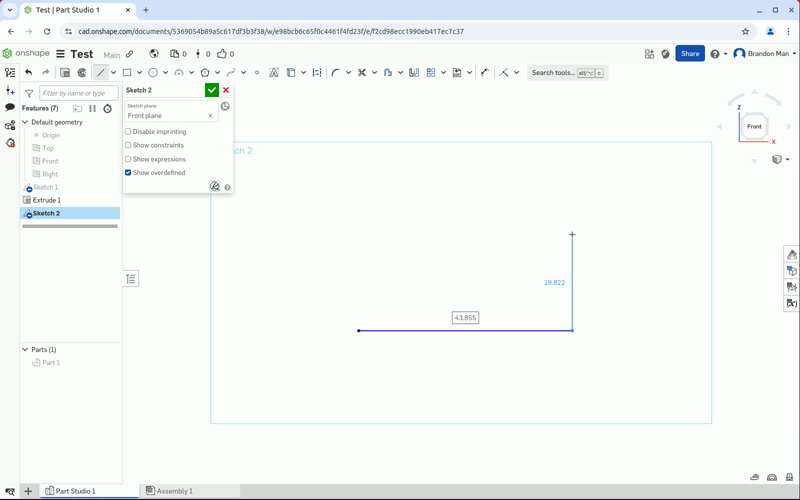
key_up(shift)
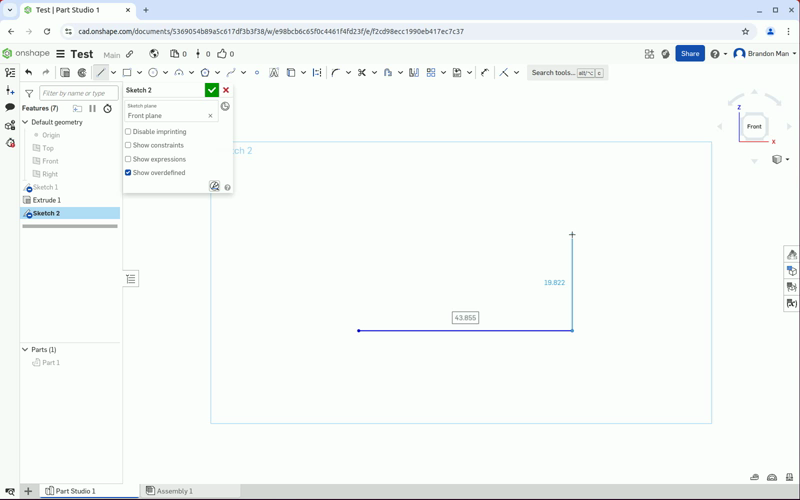
key_down(shift)
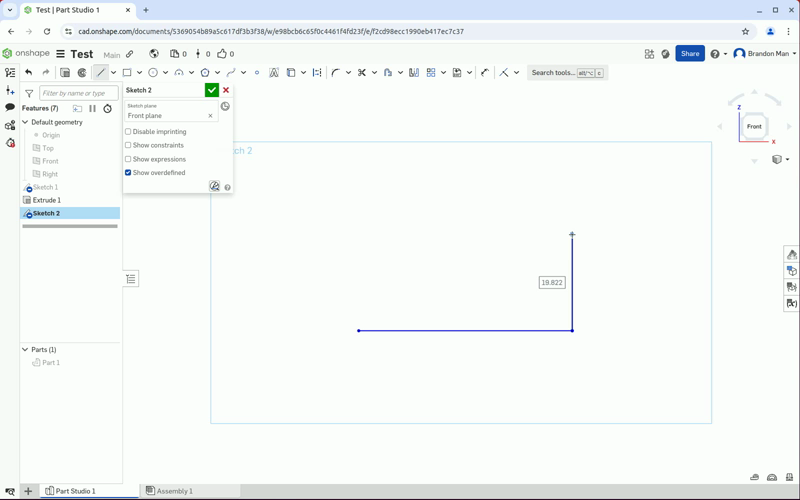
mouse_move(358, 234)
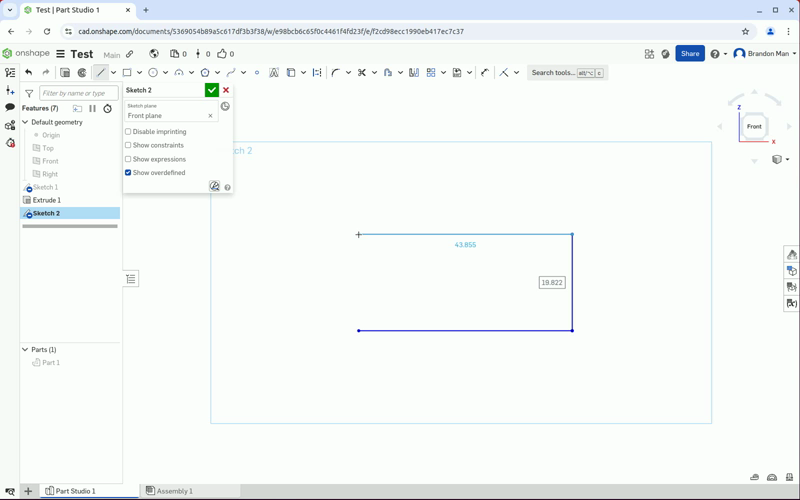
click(358, 234)
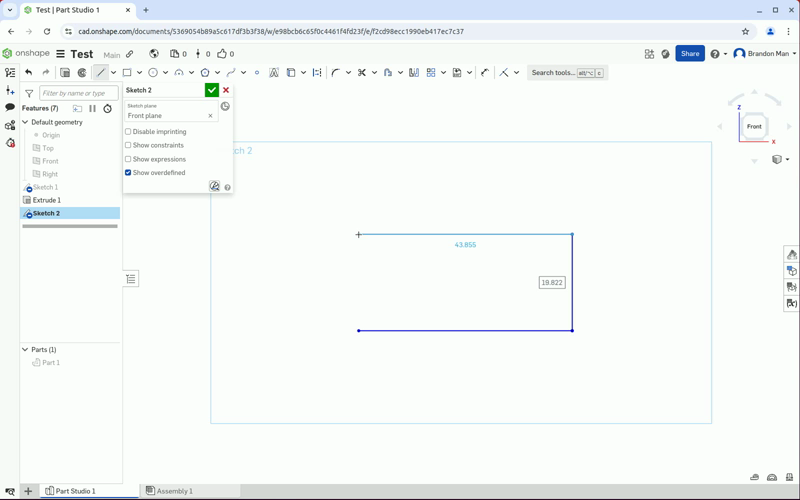
key_up(shift)
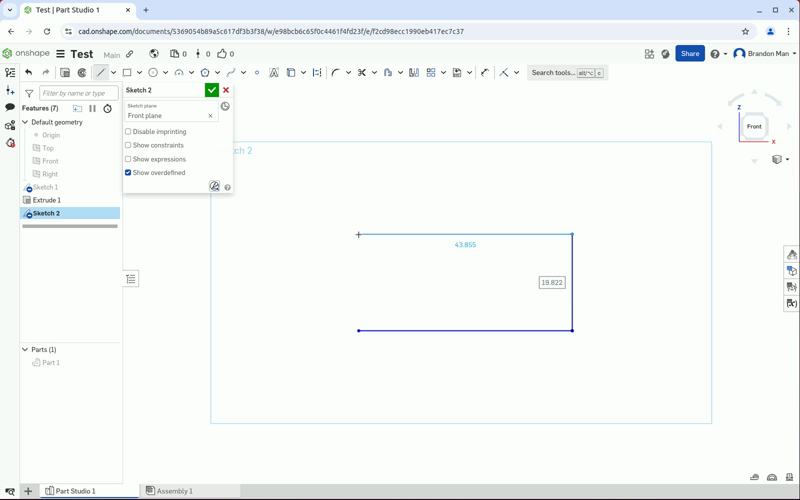
key_down(shift)
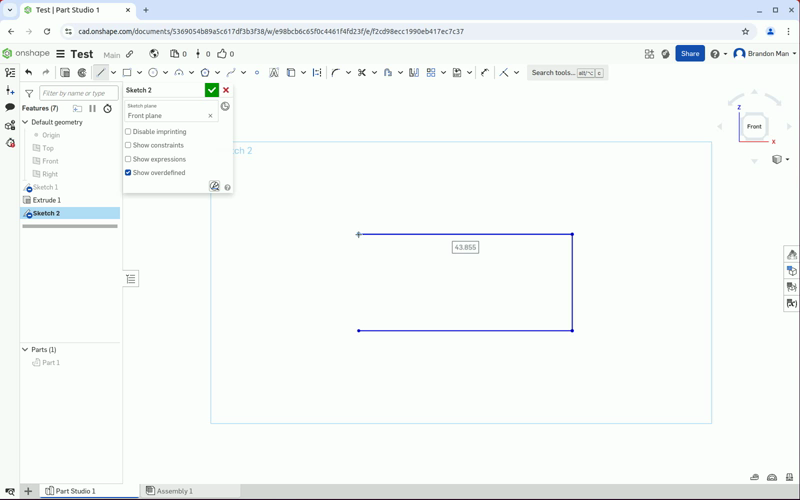
mouse_move(358, 330)
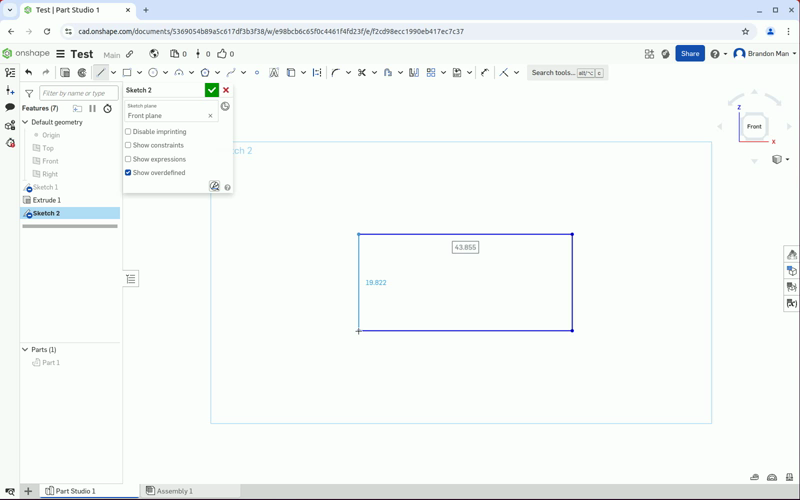
key_up(shift)
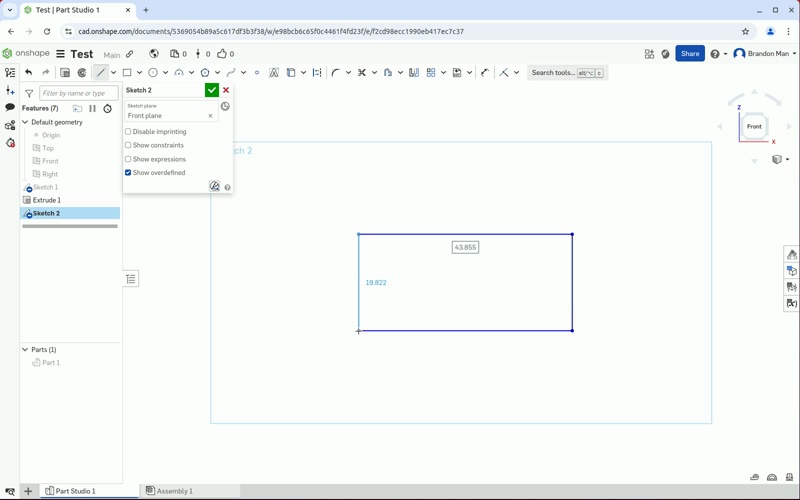
click(358, 330)
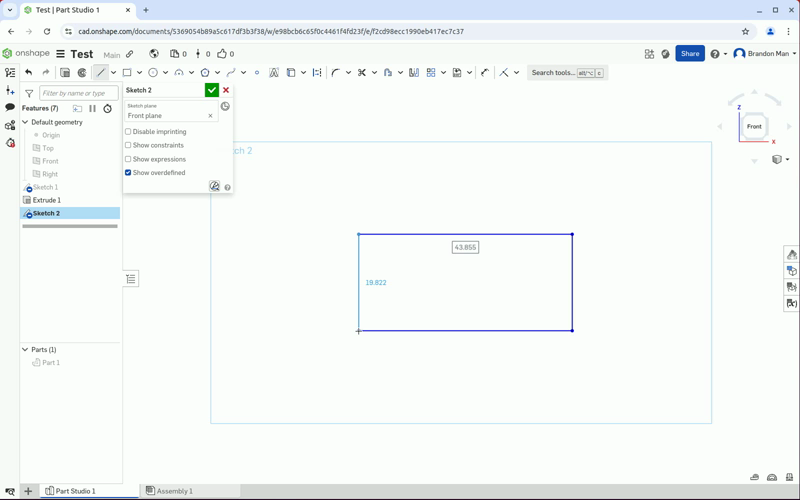
key(esc)
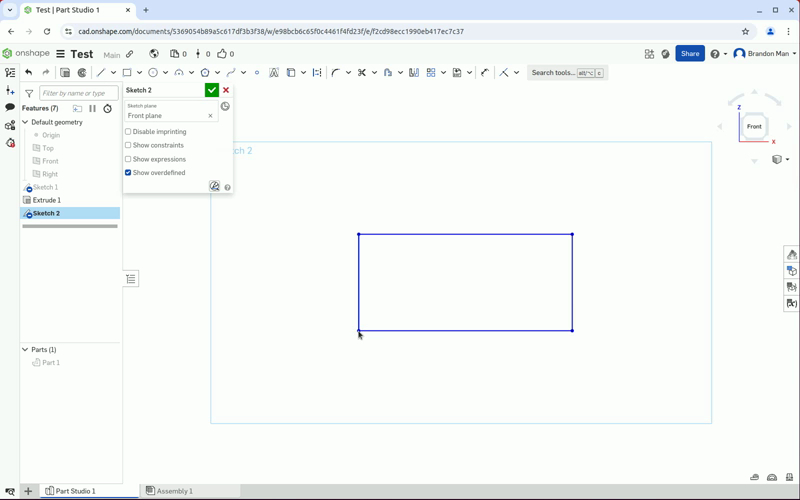
mouse_move(519, 274)
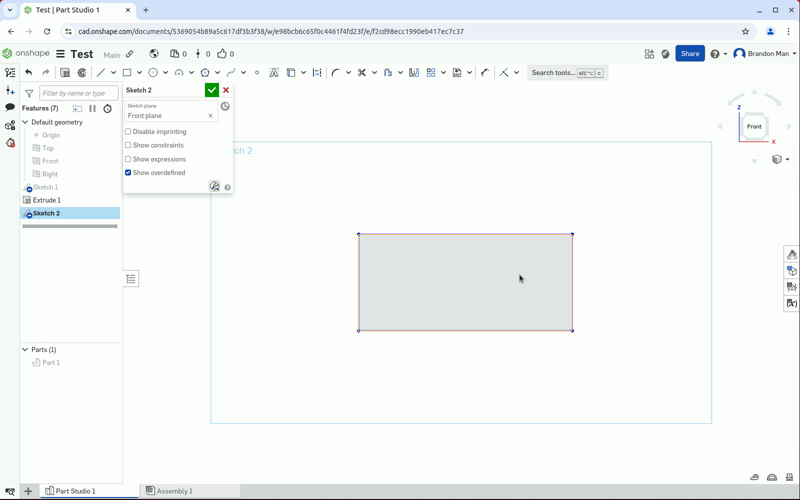
click(519, 274)
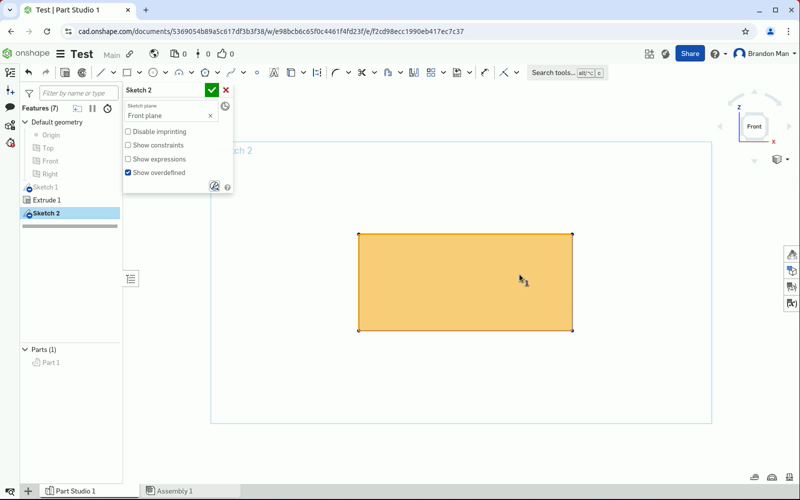
mouse_move(73, 352)
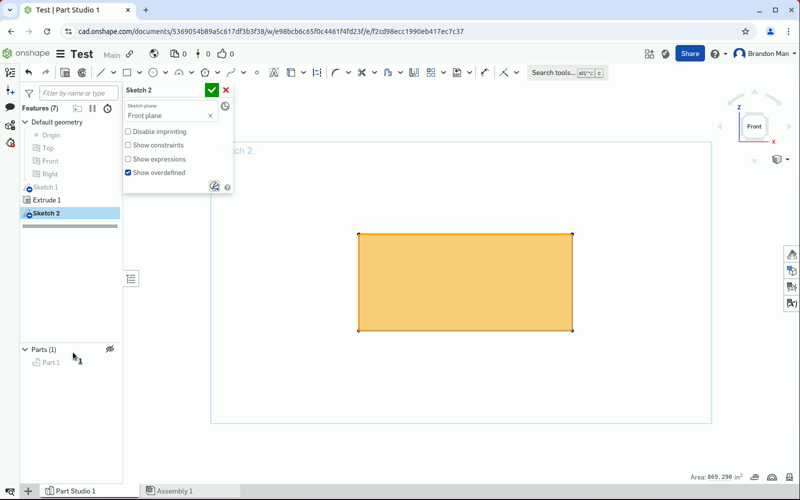
key(shift+y)
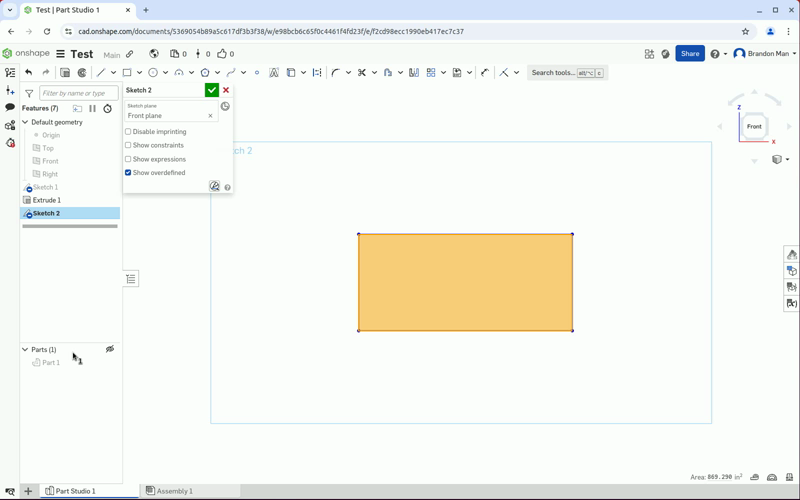
key(shift+e)
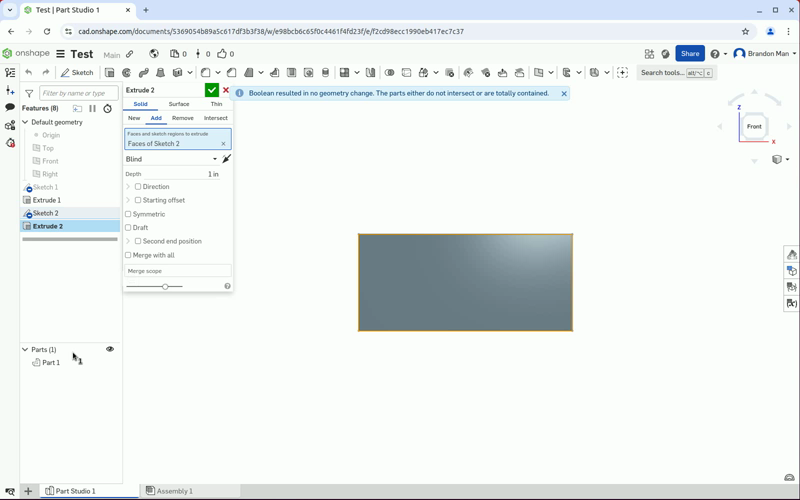
mouse_move(143, 106)
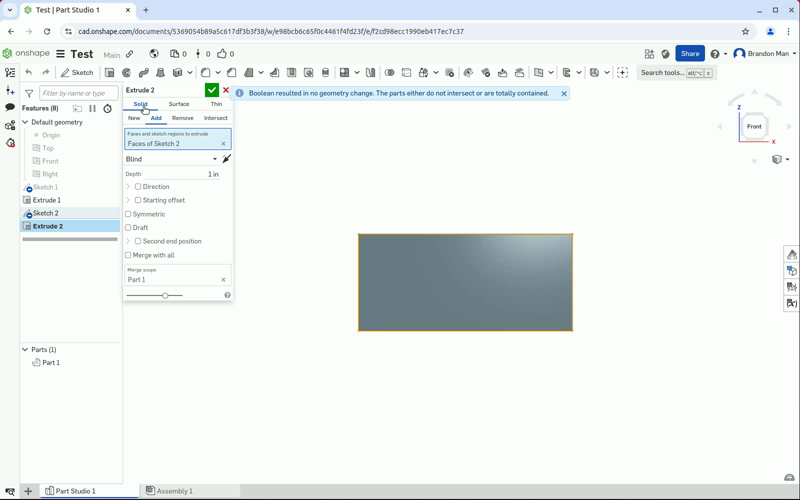
click(143, 106)
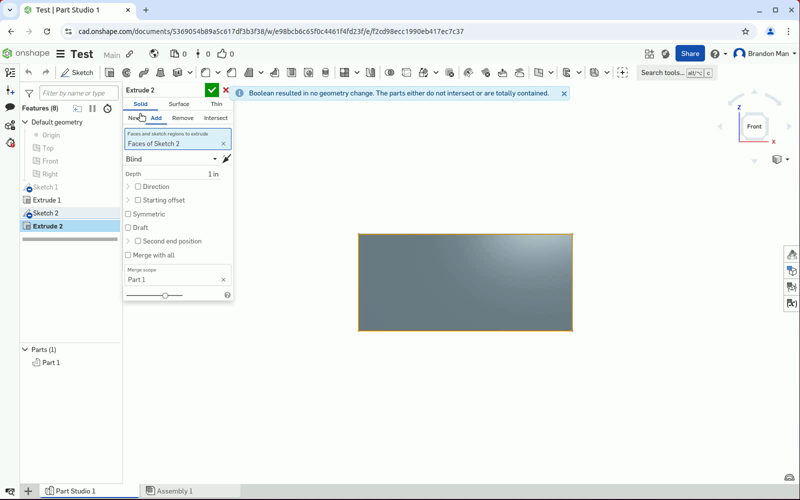
mouse_move(137, 120)
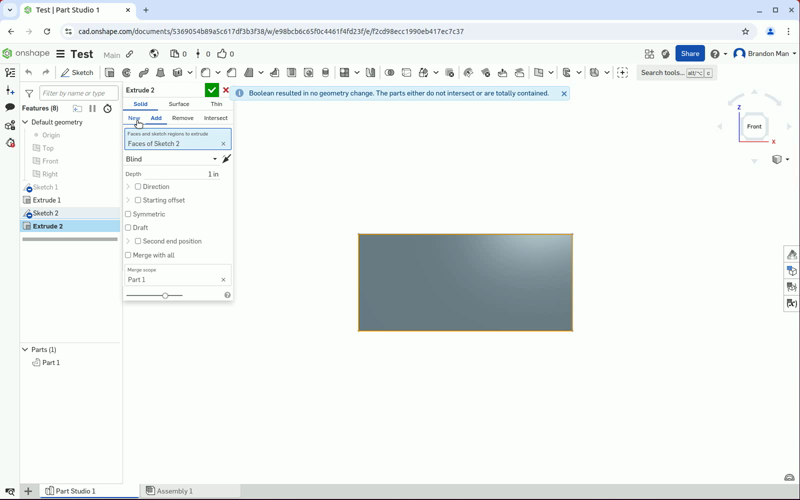
click(137, 120)
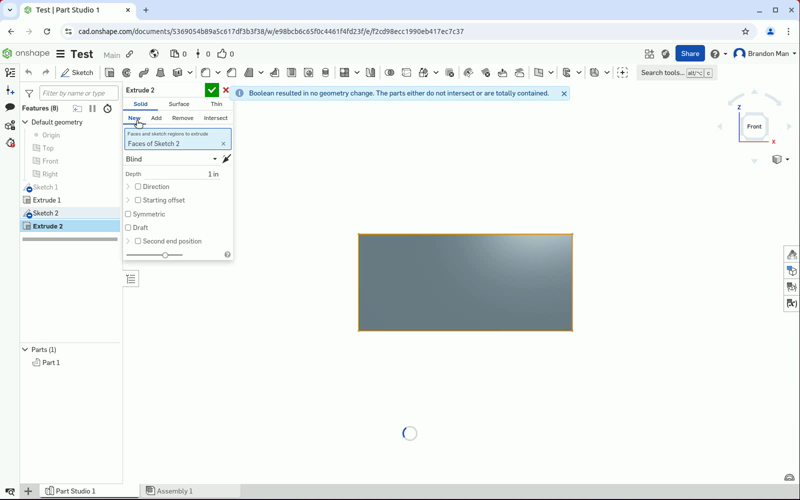
key(tab, 4)
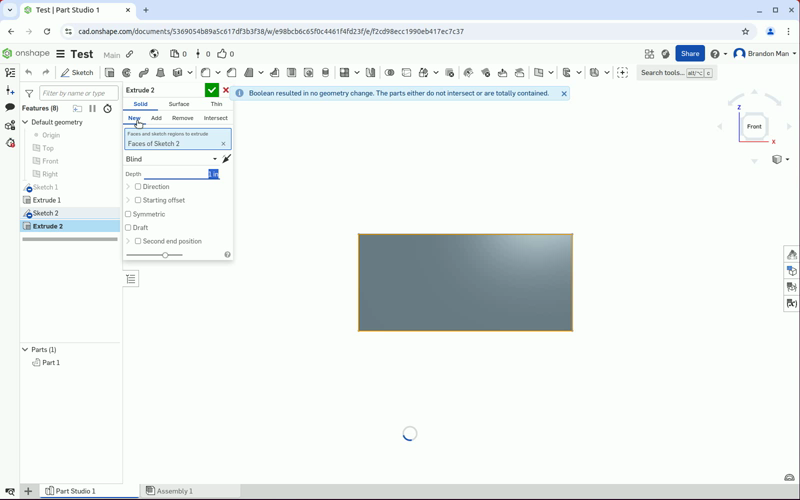
text(9.628)
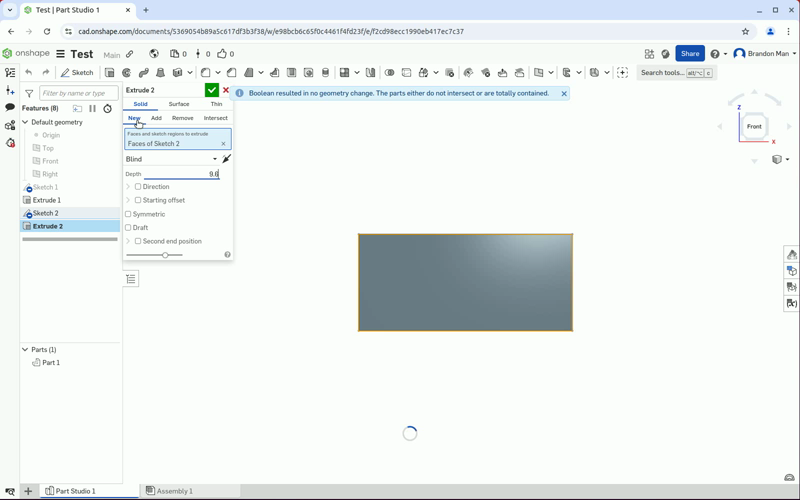
key(enter)
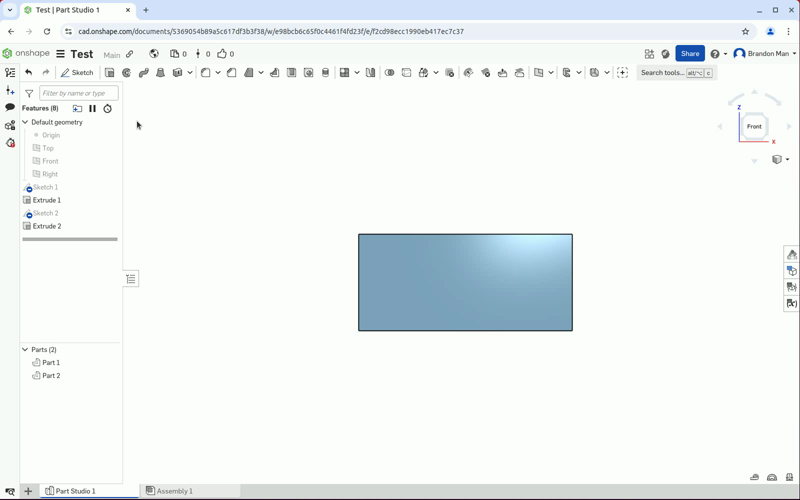
key(shift+h)
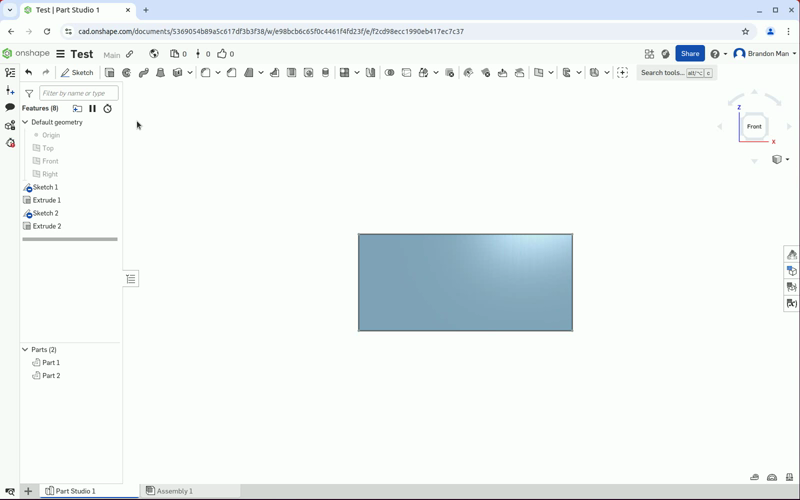
key(shift+h)
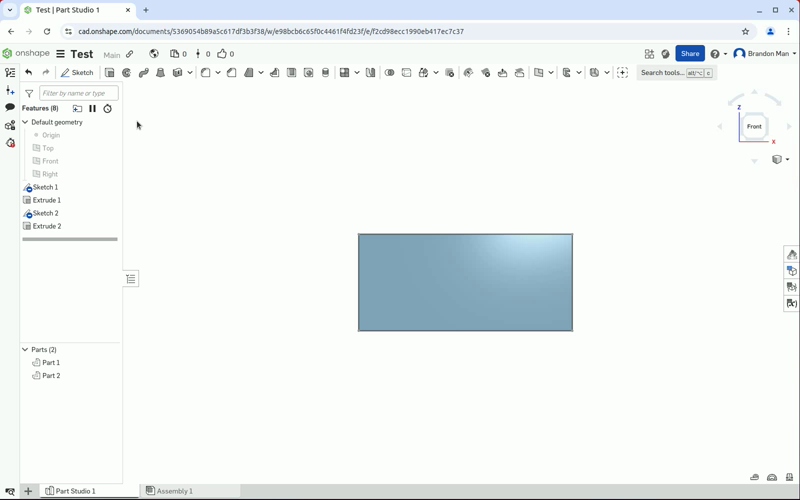
key(shift+7)
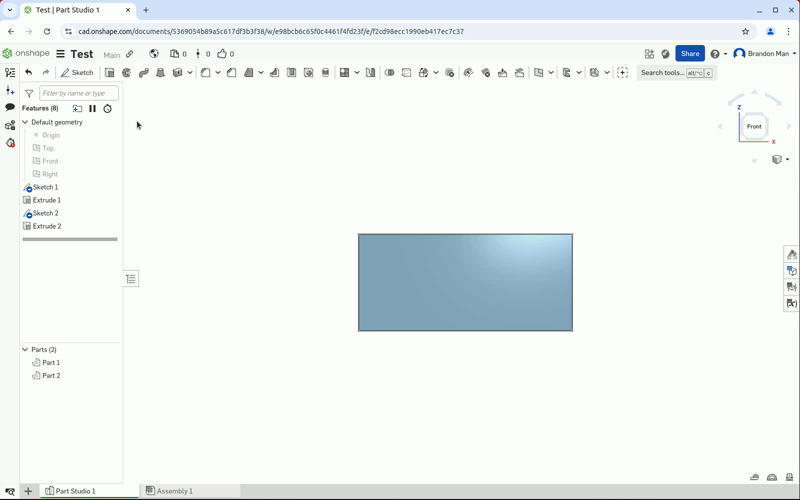
key(left, 2)
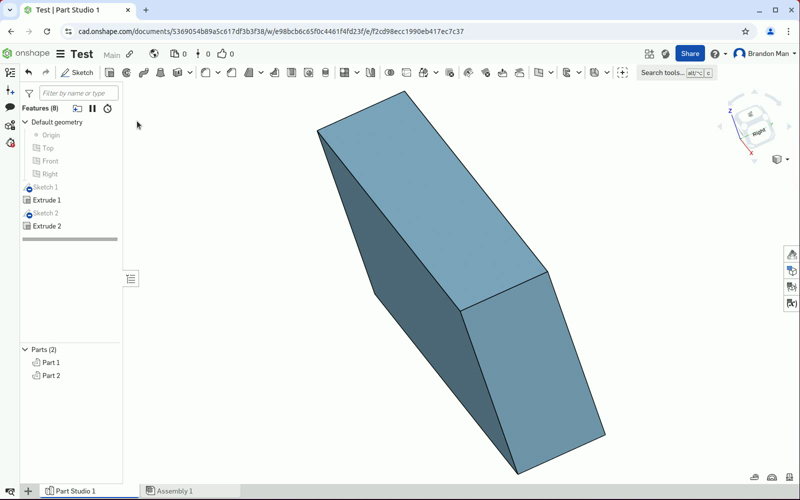
key(down, 2)
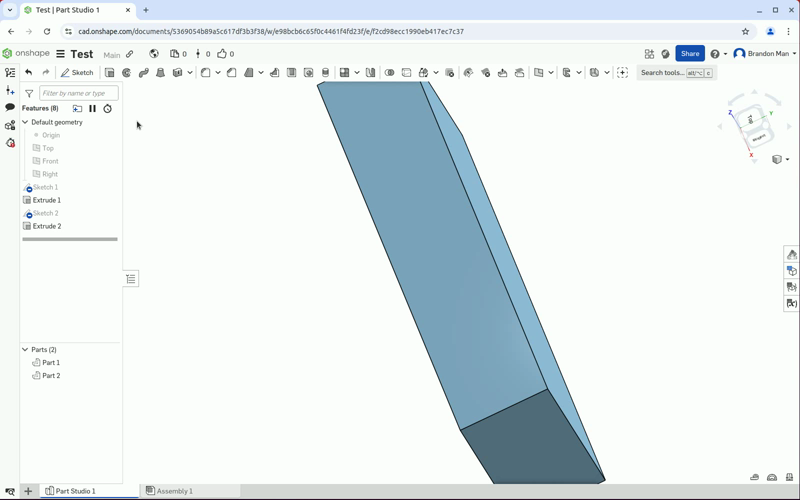
key(up, 2)
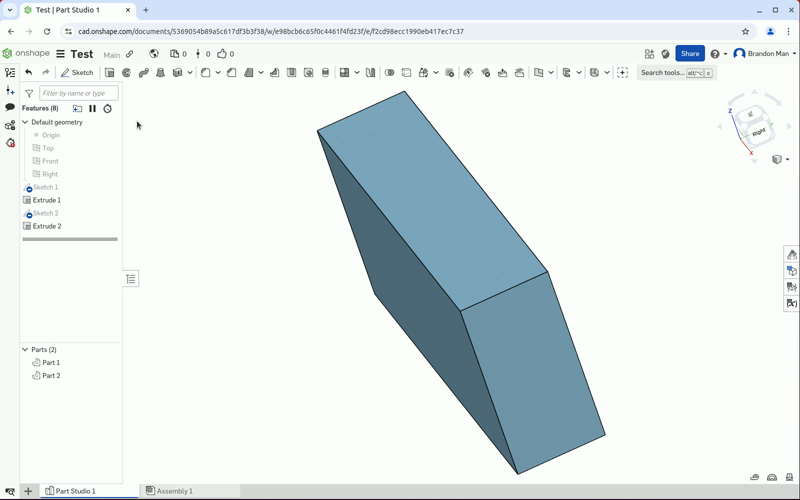
key(right, 2)
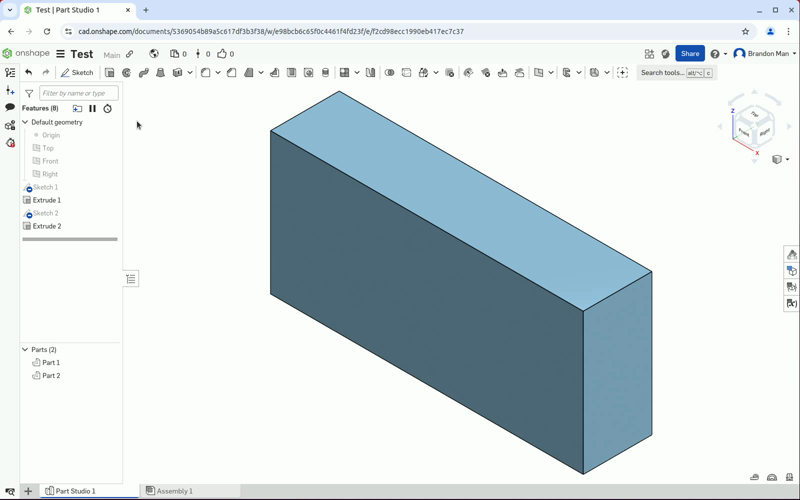
mouse_move(73, 189)
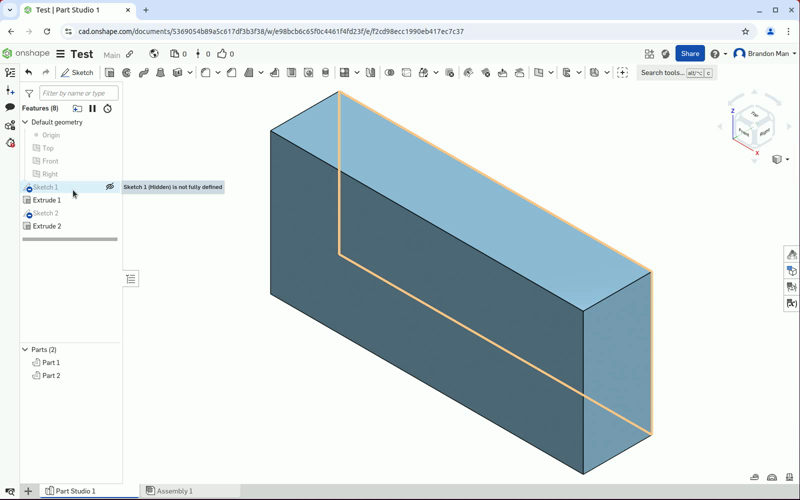
click(73, 189)